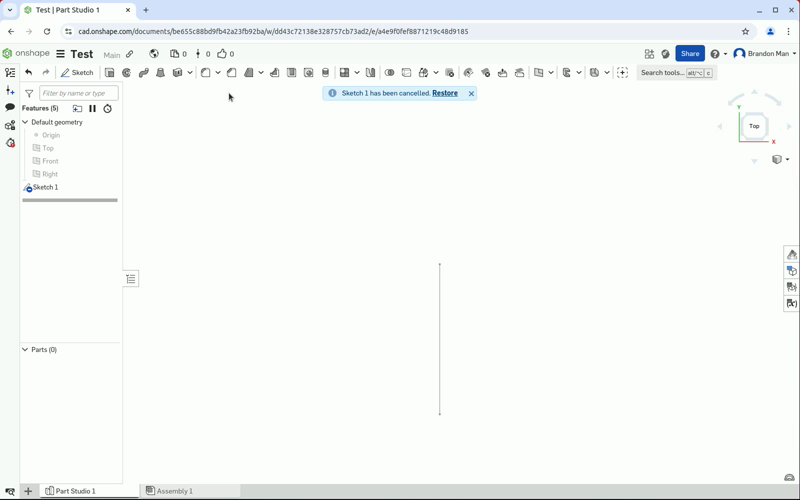
key(shift+h)
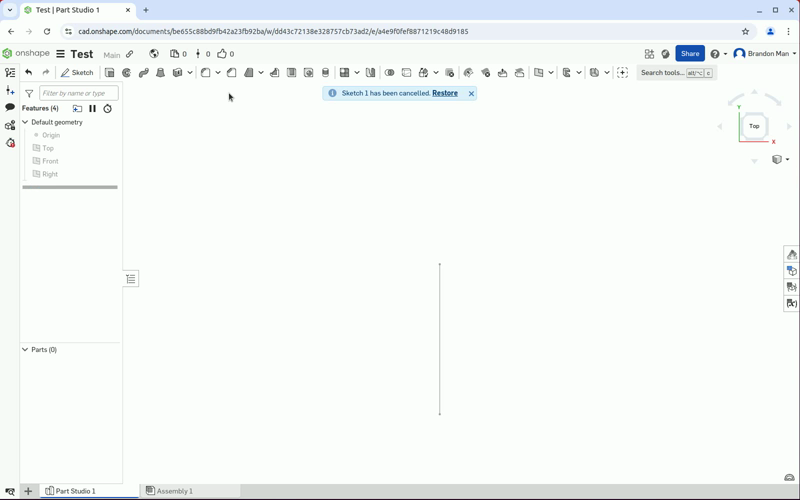
key(shift+s)
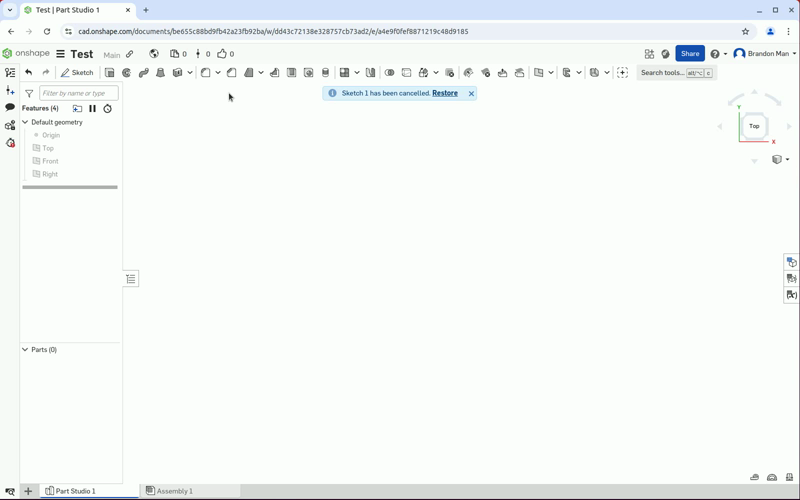
mouse_move(73, 150)
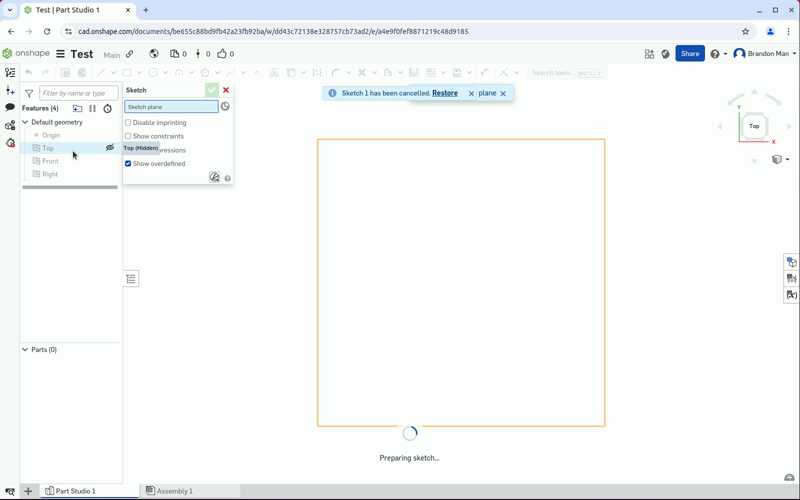
click(73, 150)
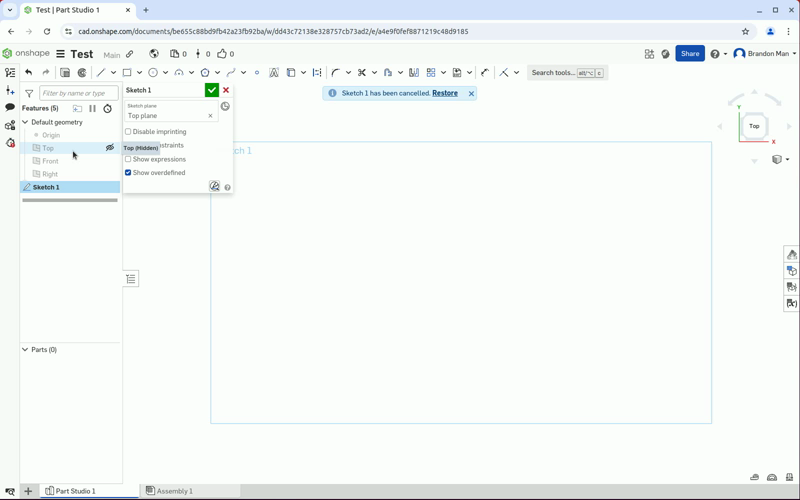
mouse_move(73, 352)
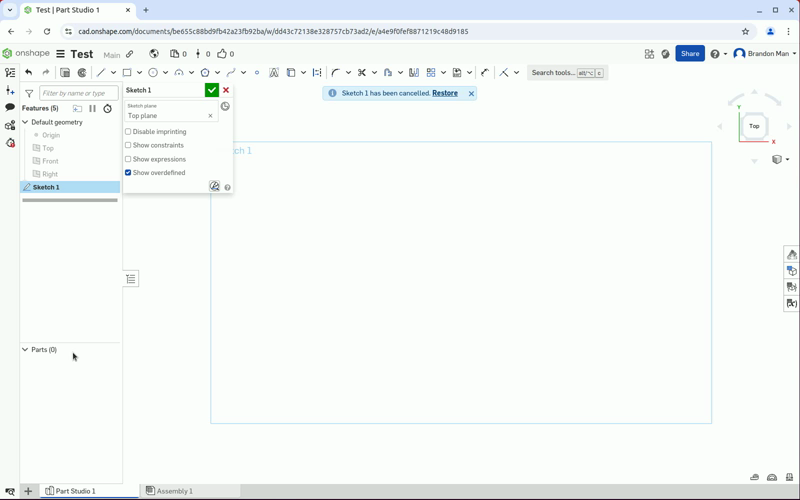
key(y)
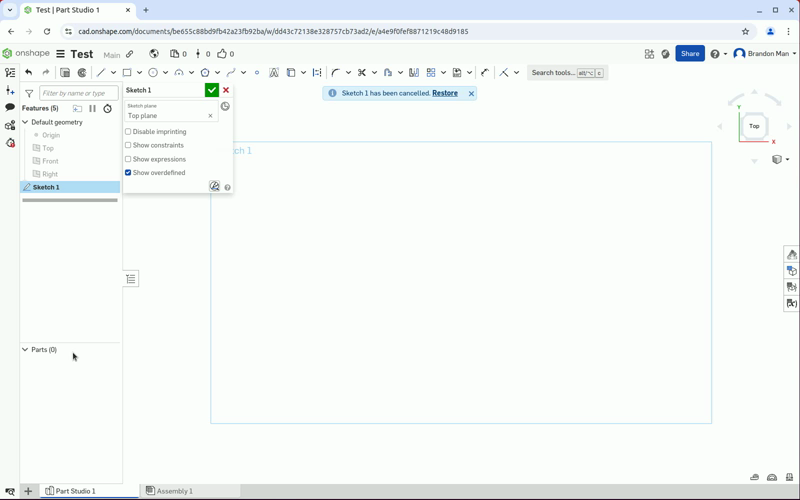
key(l)
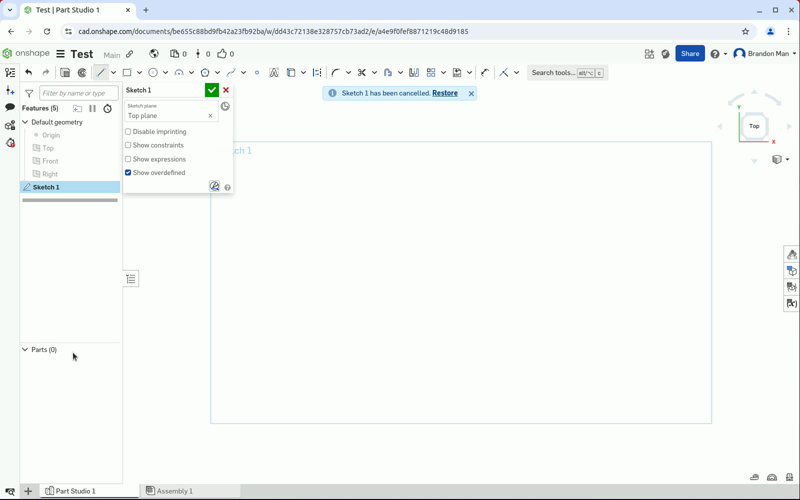
key_down(shift)
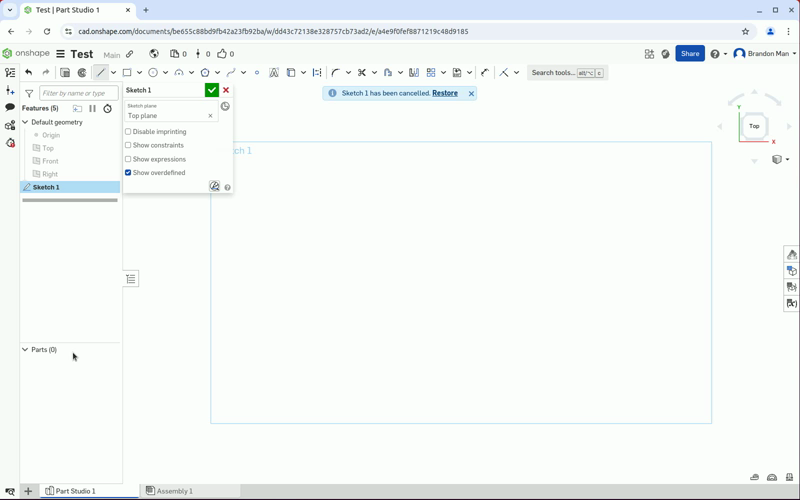
mouse_move(404, 236)
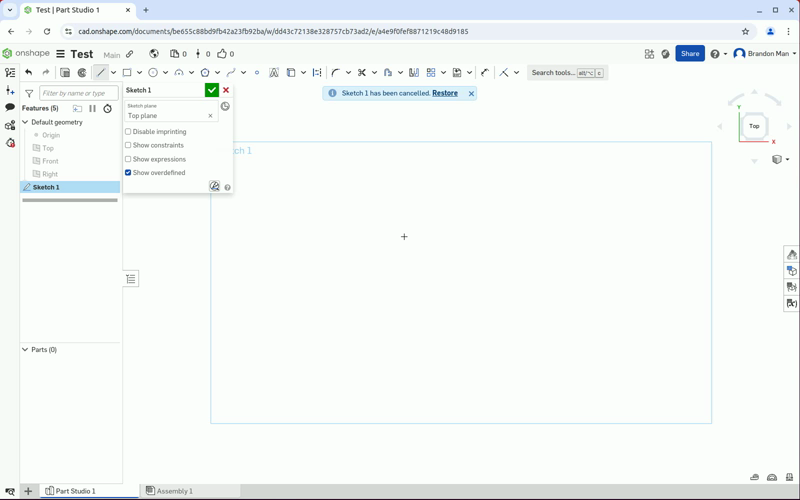
click(404, 236)
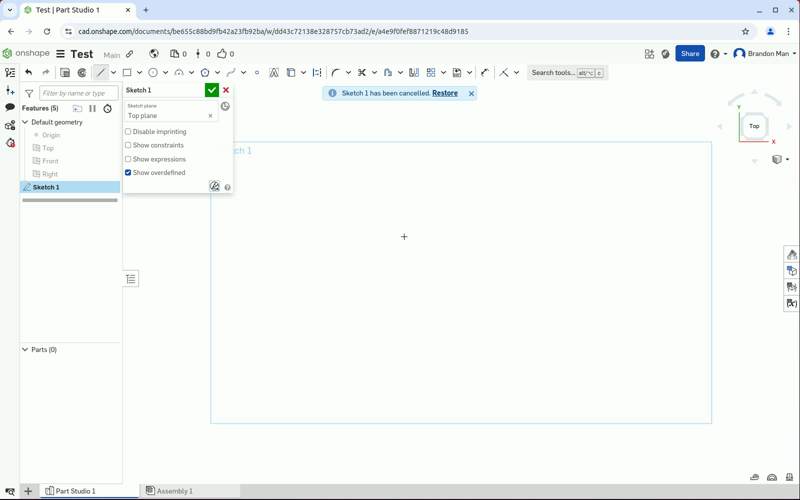
key_up(shift)
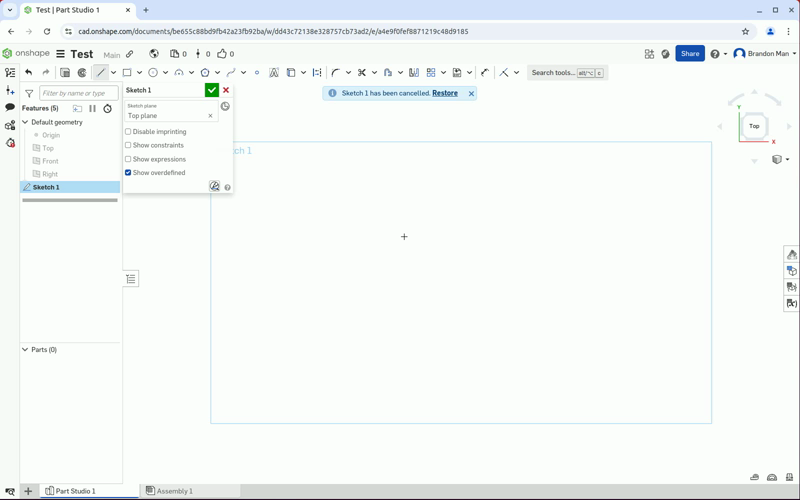
key_down(shift)
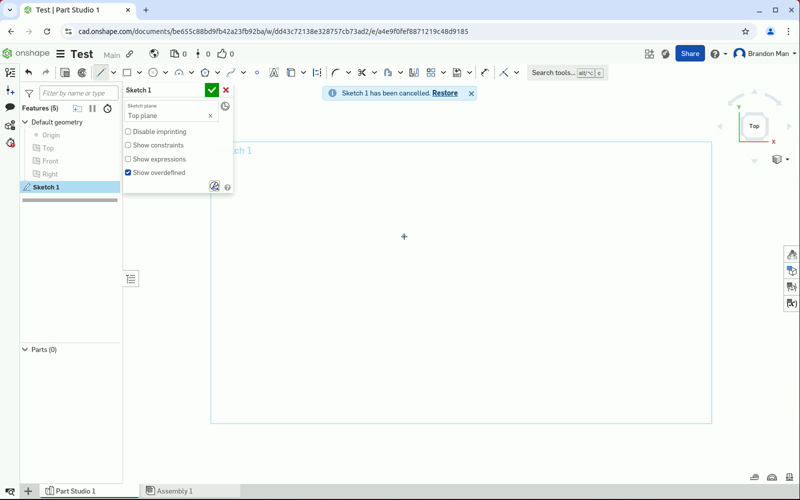
mouse_move(434, 236)
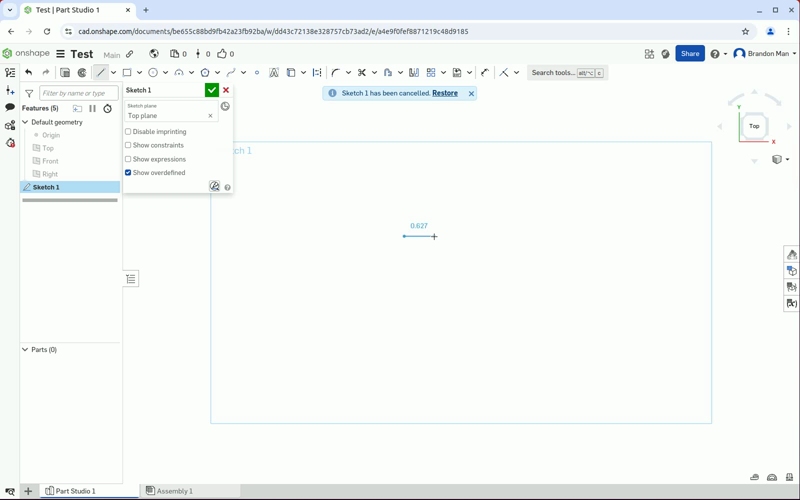
mouse_move(461, 236)
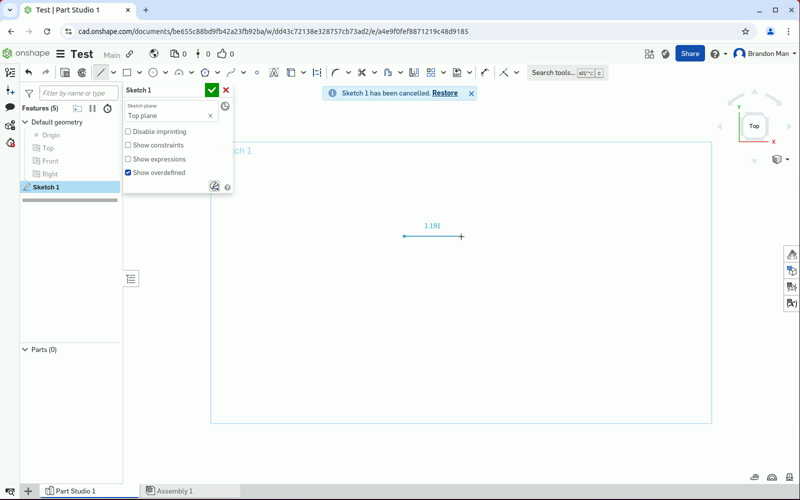
click(461, 236)
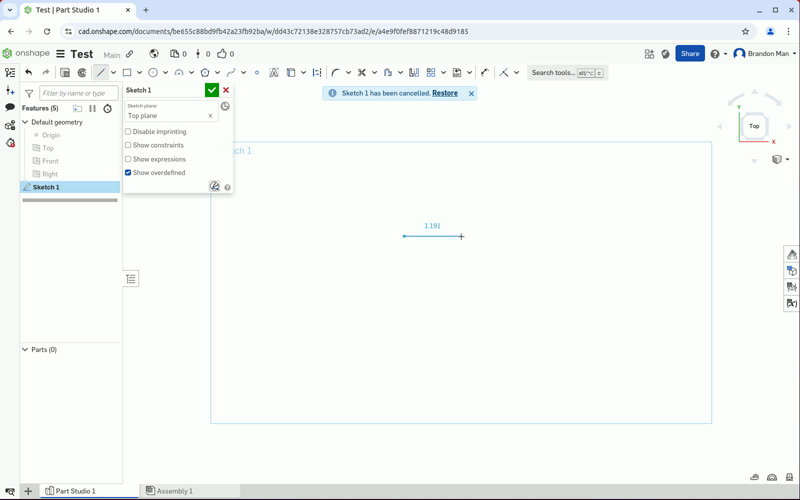
key_up(shift)
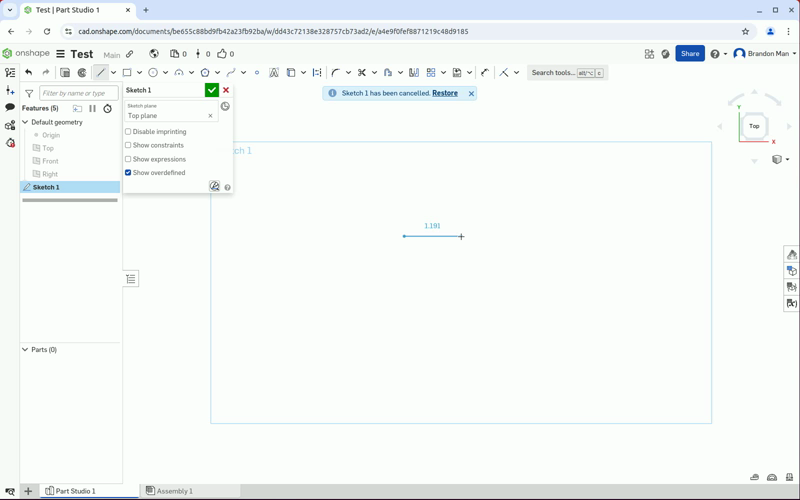
key_down(shift)
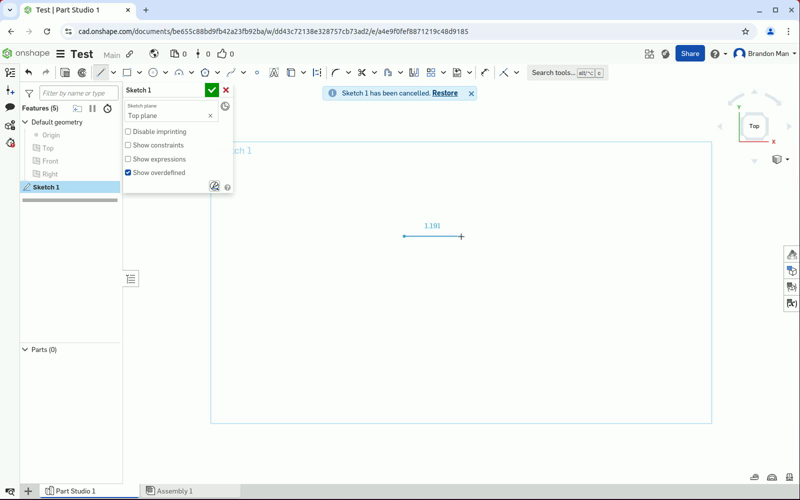
mouse_move(491, 236)
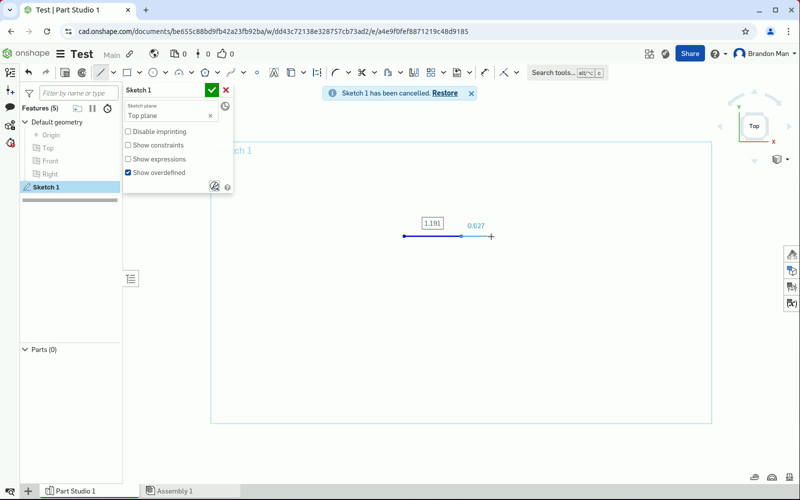
mouse_move(461, 179)
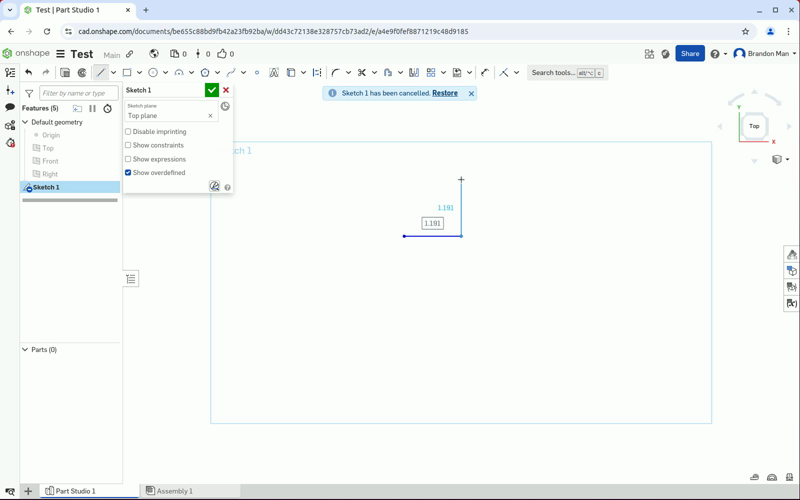
click(461, 179)
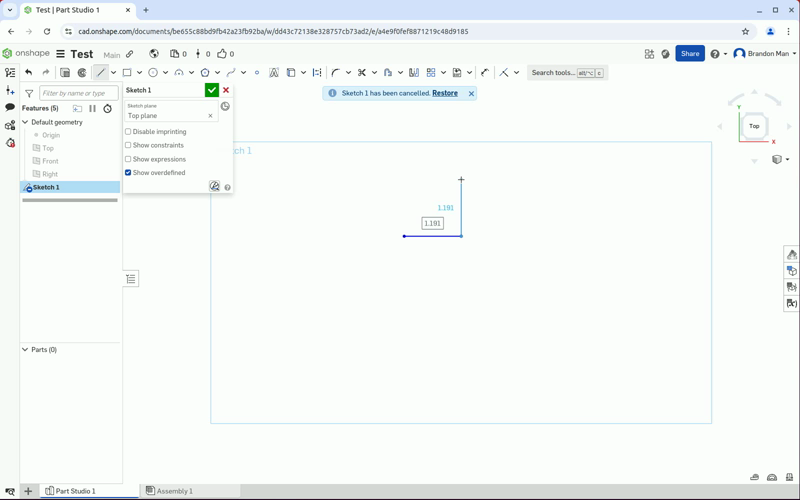
key_up(shift)
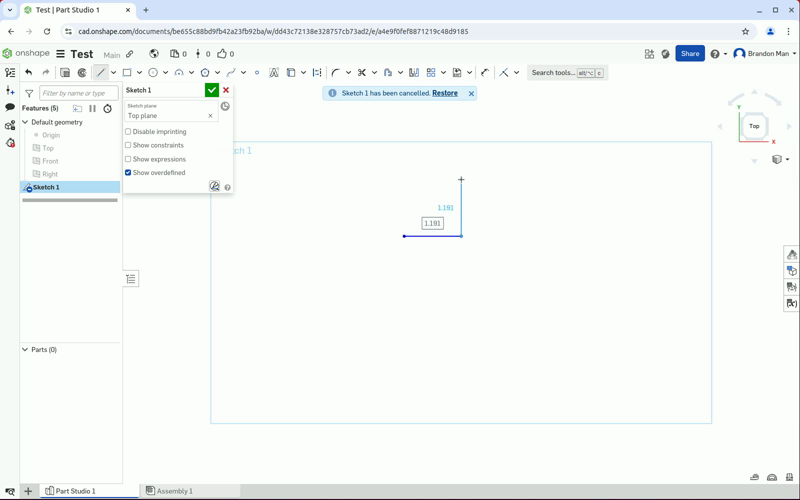
key_down(shift)
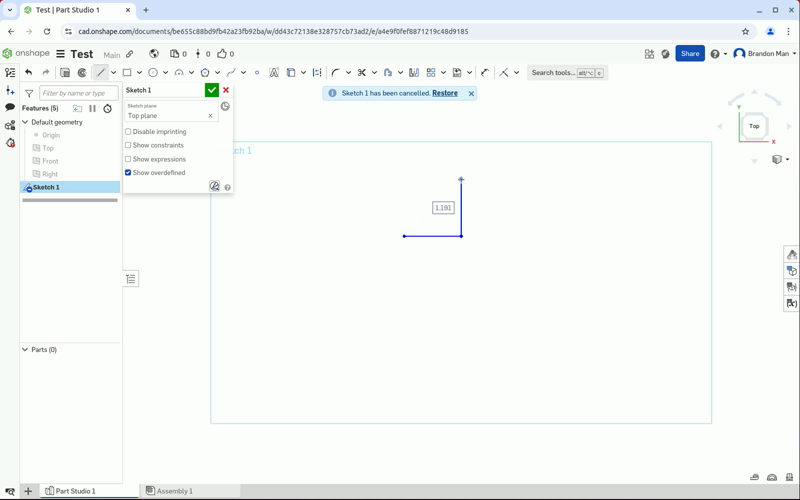
mouse_move(491, 179)
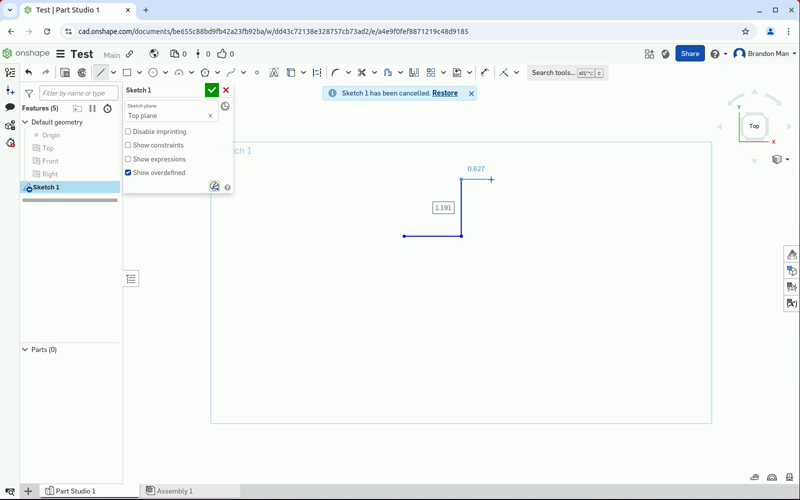
mouse_move(404, 179)
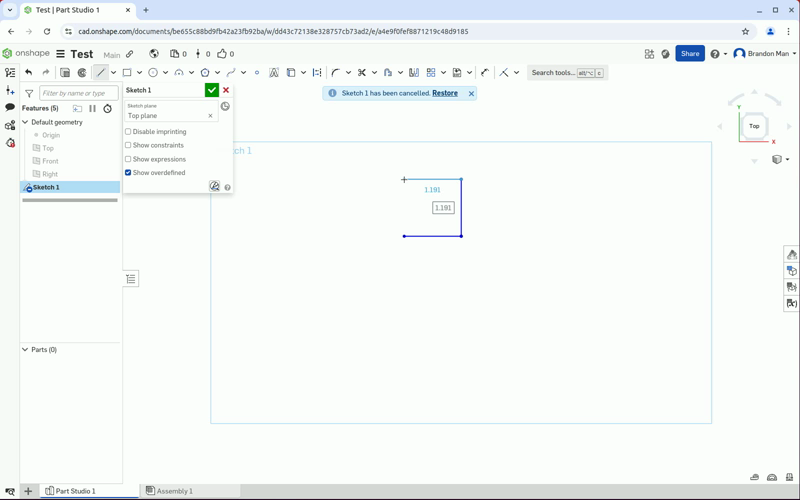
click(404, 179)
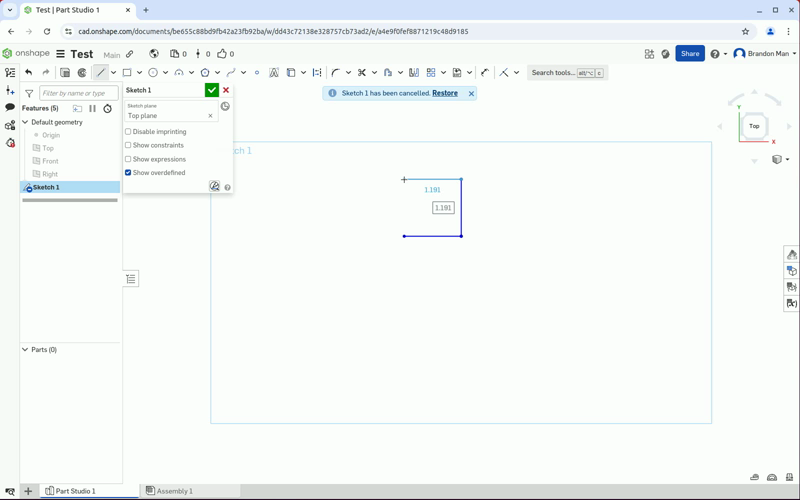
key_up(shift)
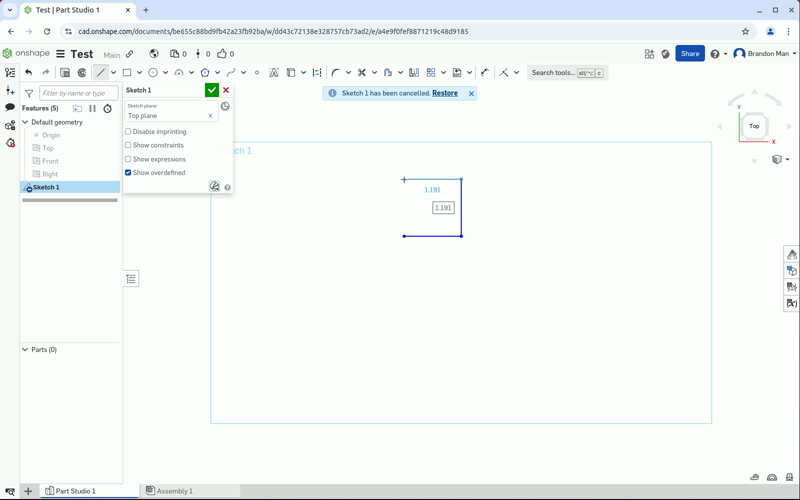
mouse_move(434, 179)
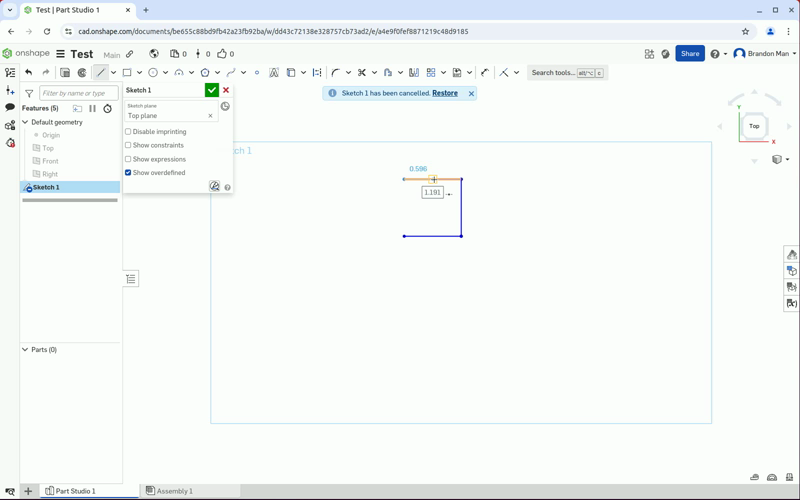
key_down(shift)
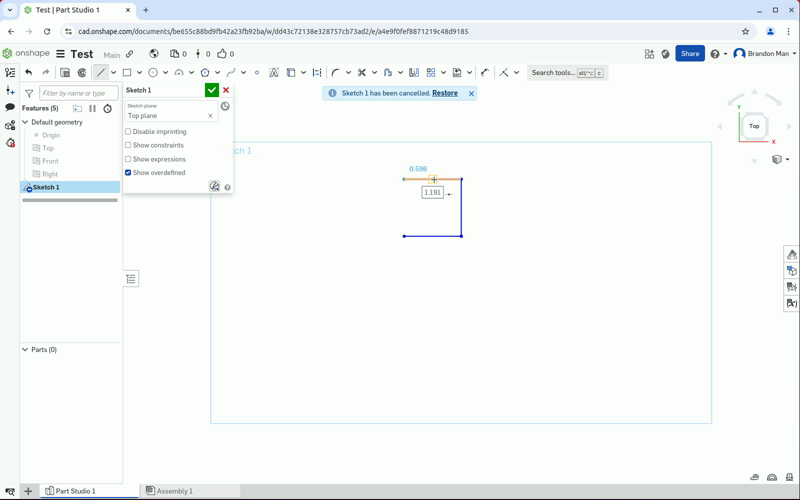
mouse_move(404, 236)
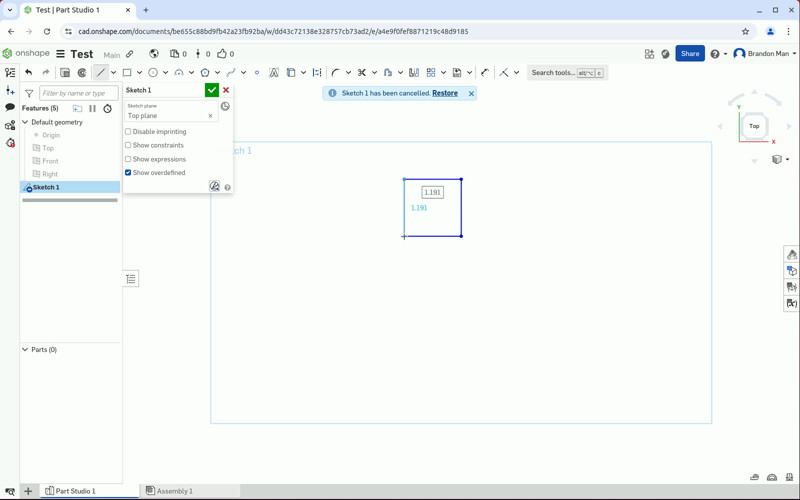
key_up(shift)
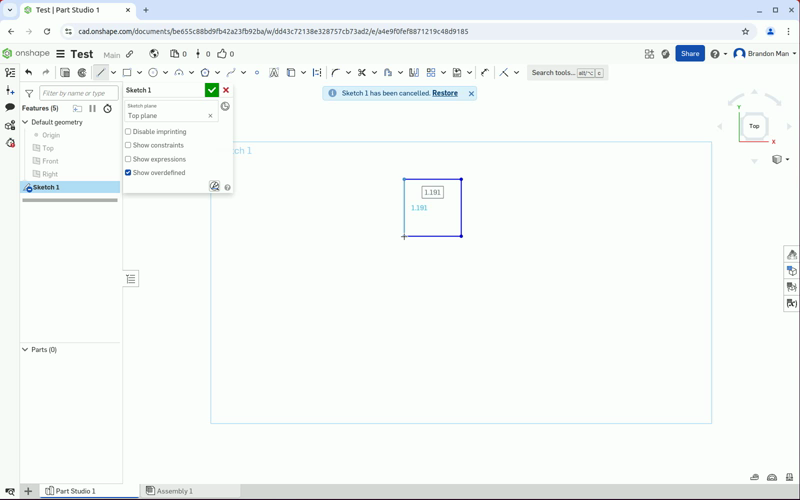
click(404, 236)
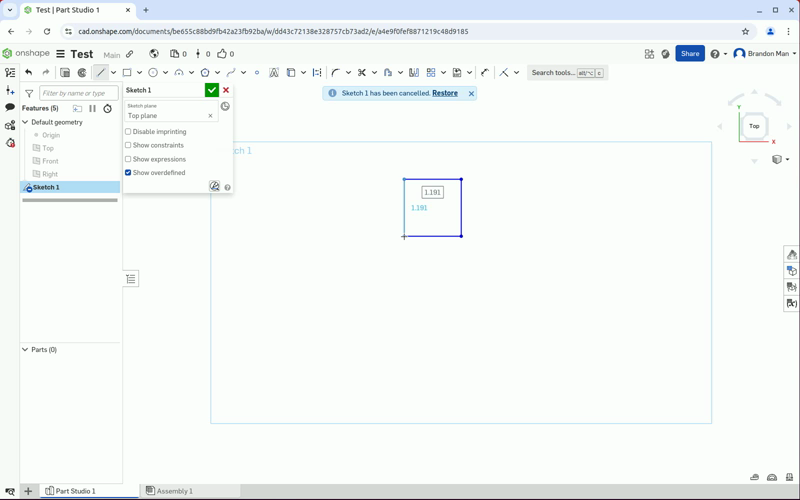
key(esc)
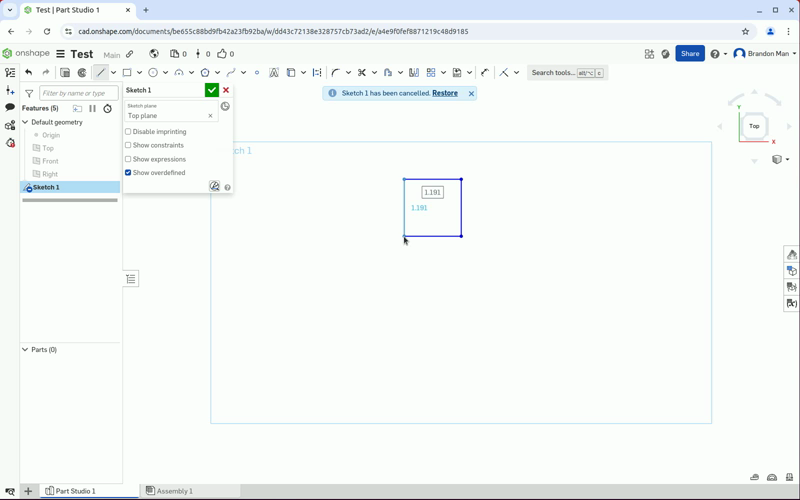
mouse_move(436, 210)
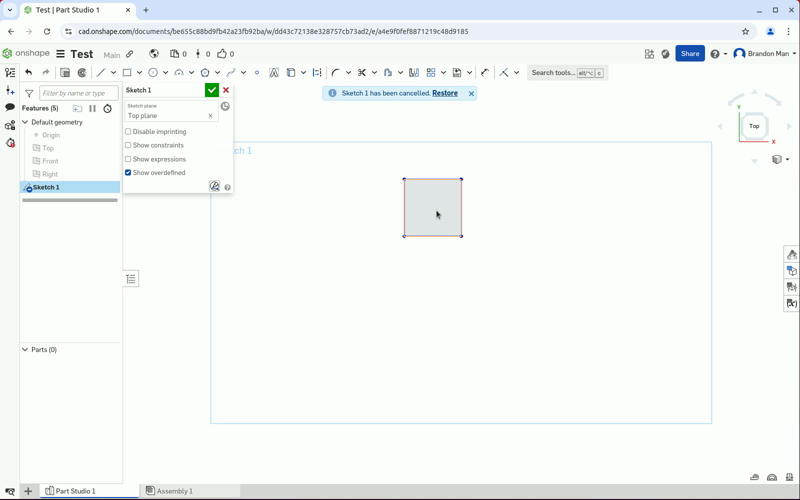
click(436, 210)
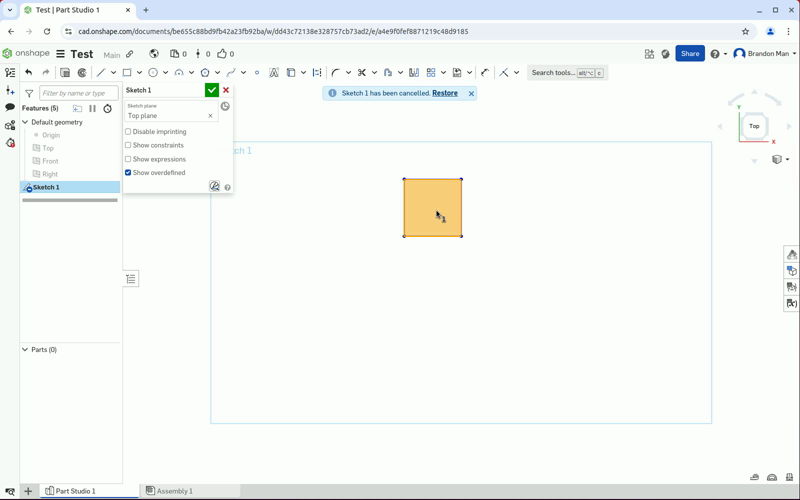
mouse_move(73, 352)
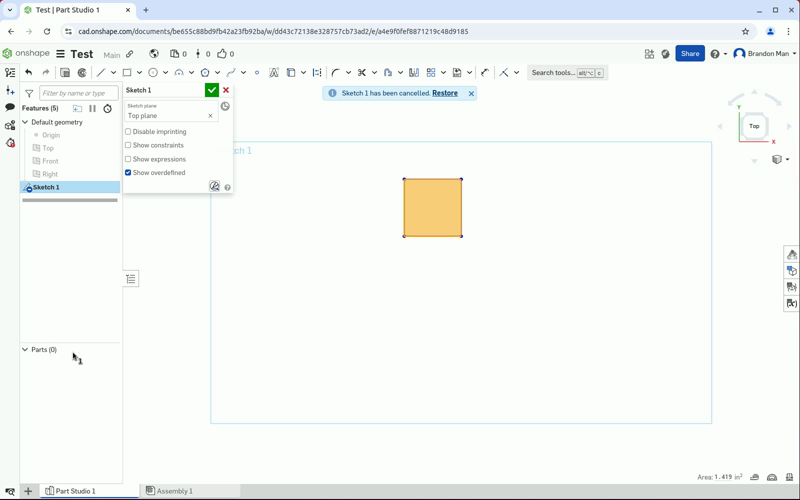
key(shift+y)
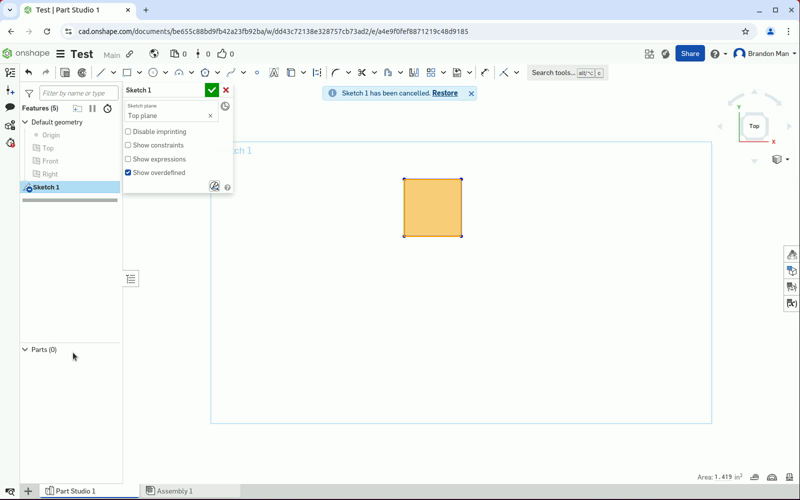
key(shift+e)
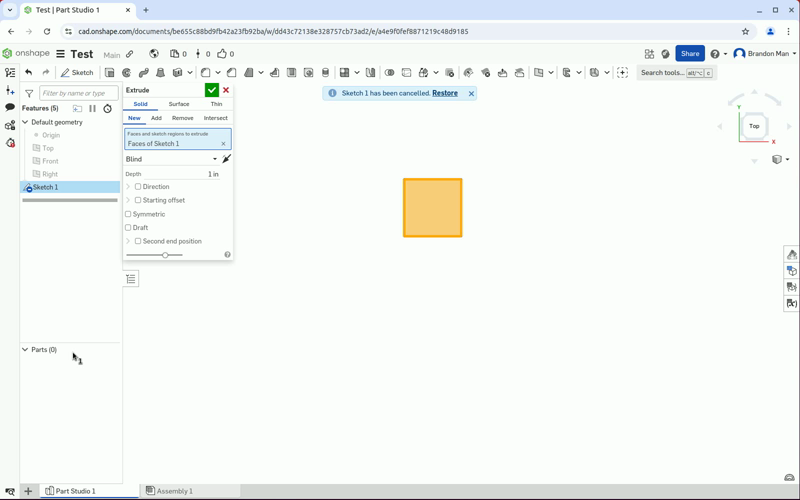
mouse_move(143, 106)
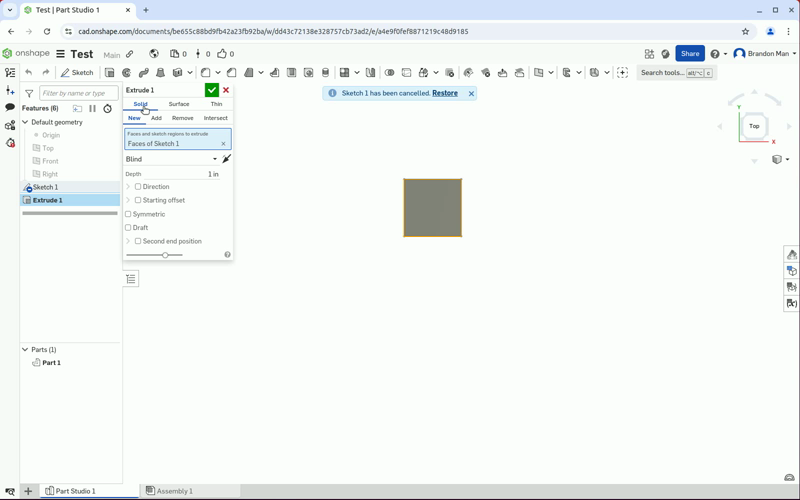
click(143, 106)
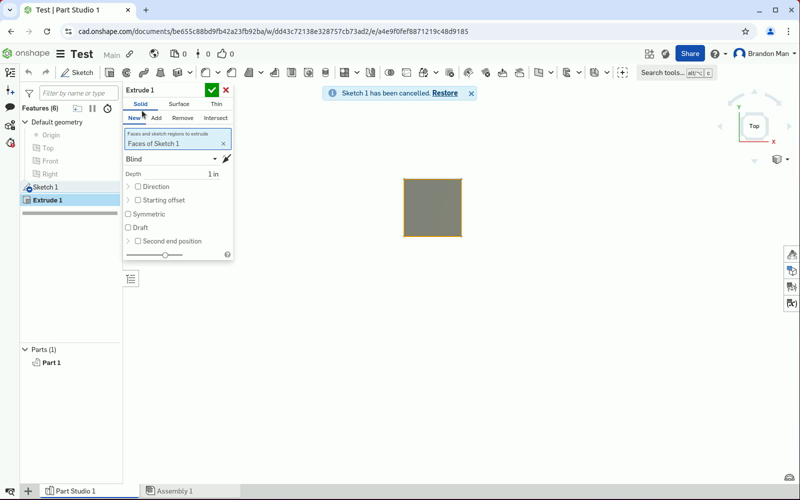
mouse_move(137, 120)
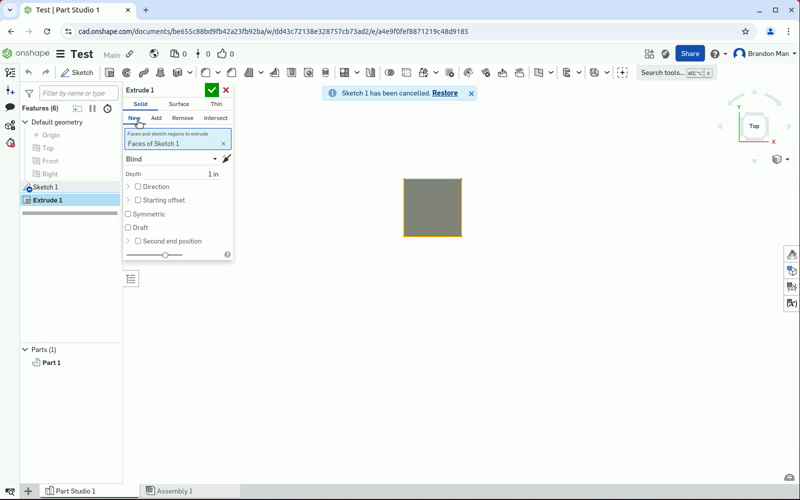
click(137, 120)
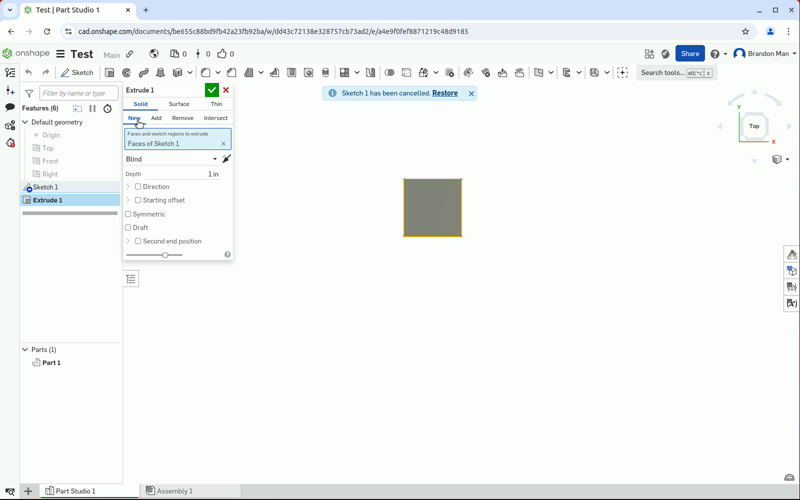
key(tab, 4)
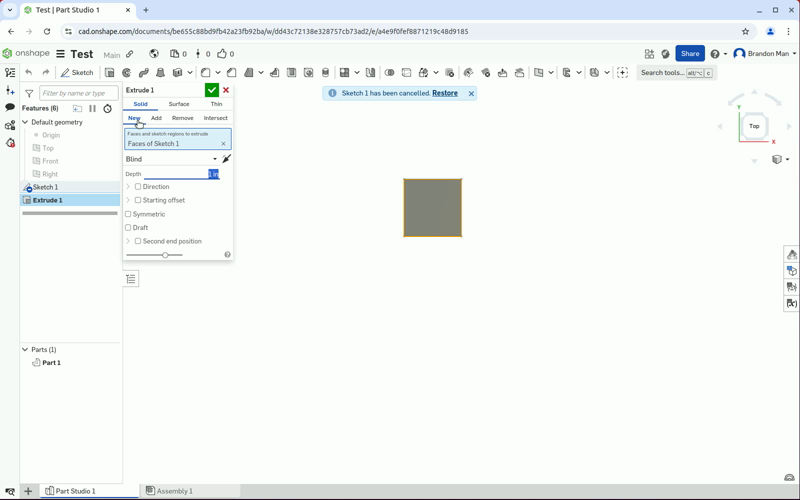
text(1.176)
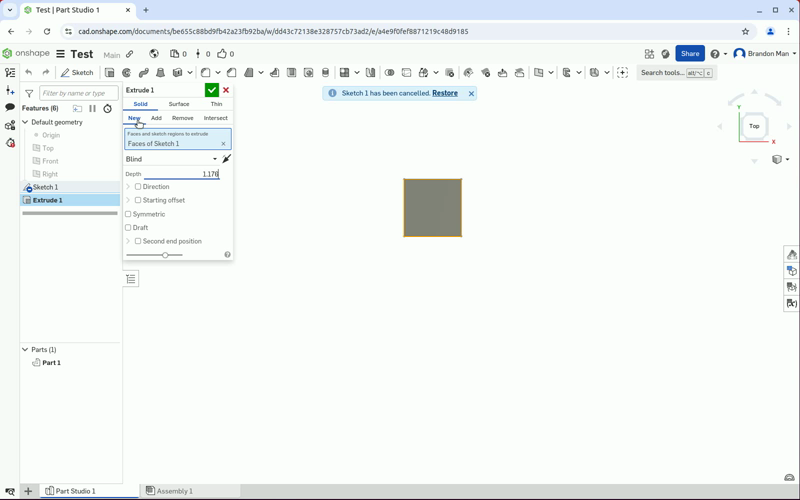
key(enter)
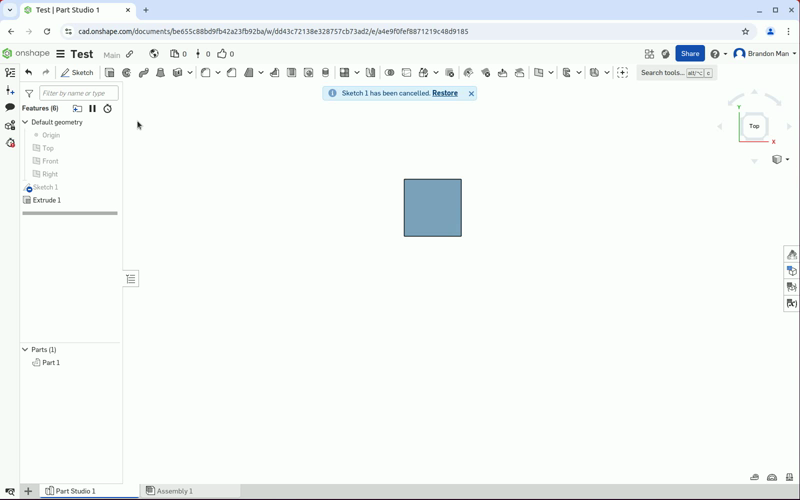
key(shift+h)
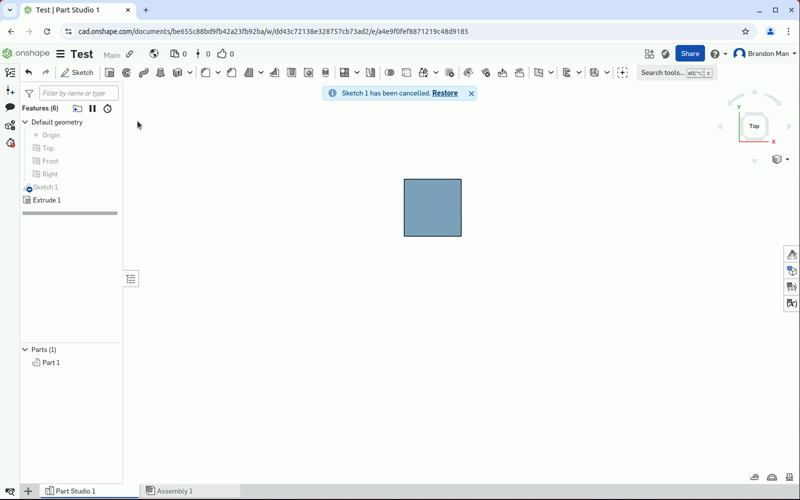
key(shift+h)
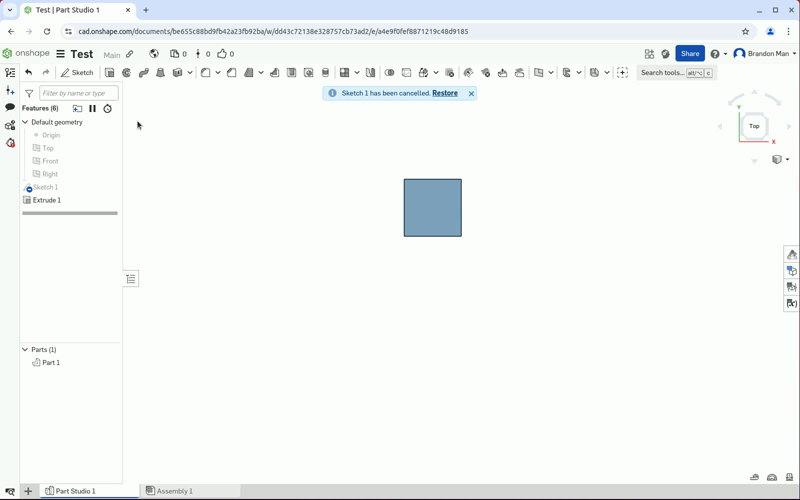
mouse_move(73, 189)
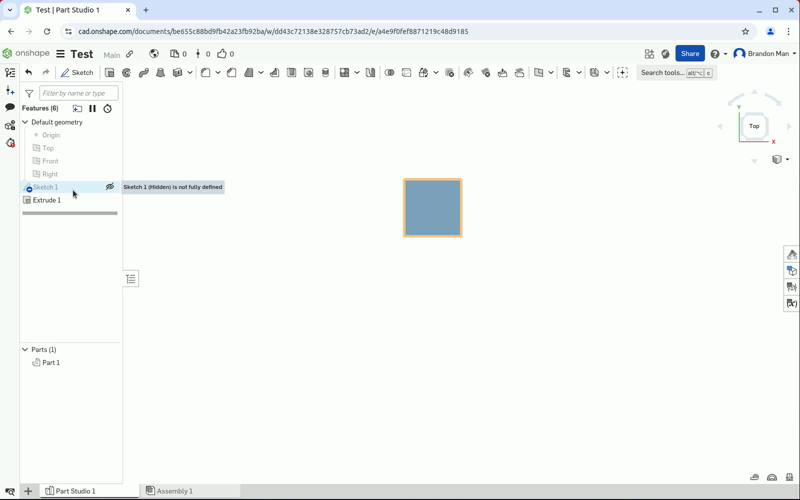
click(73, 189)
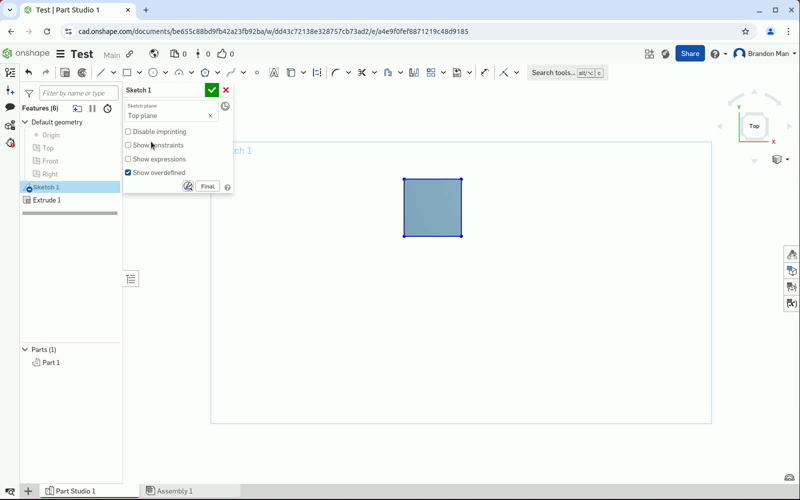
mouse_move(229, 92)
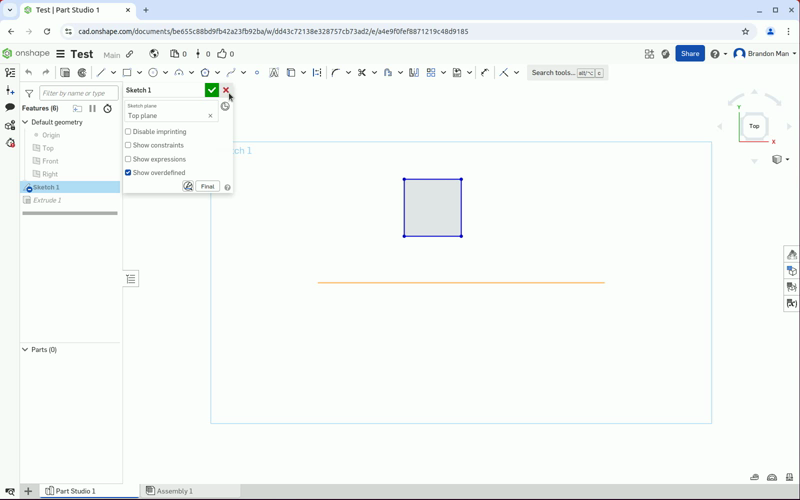
click(229, 92)
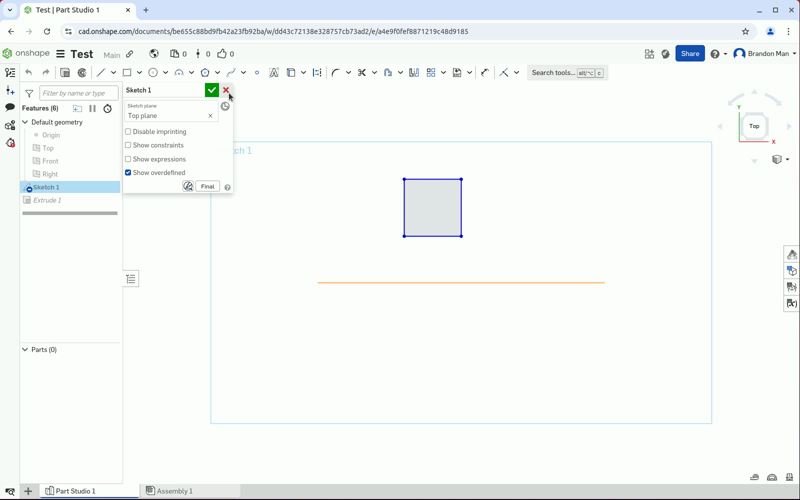
key(shift+s)
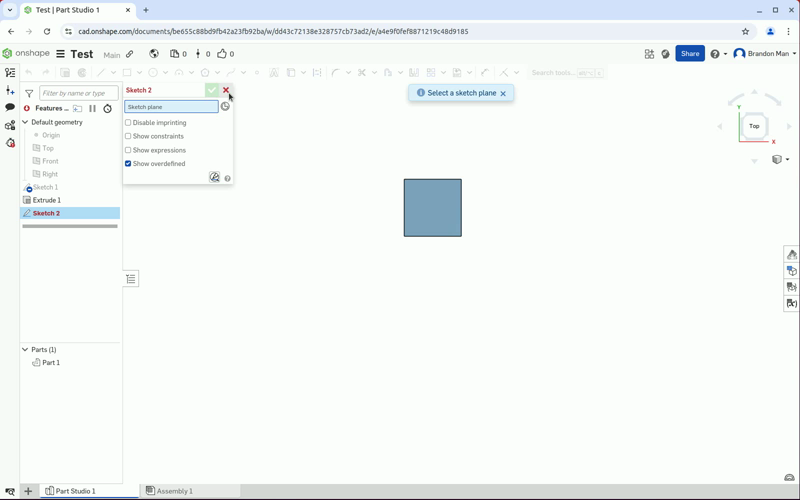
mouse_move(73, 150)
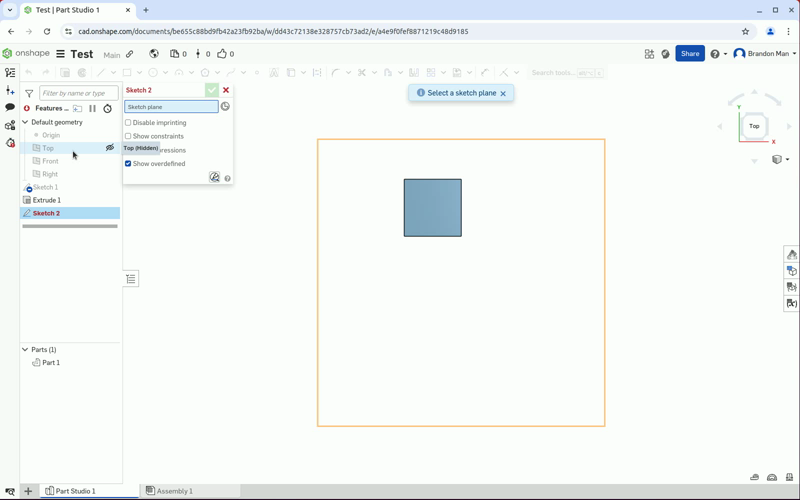
click(73, 150)
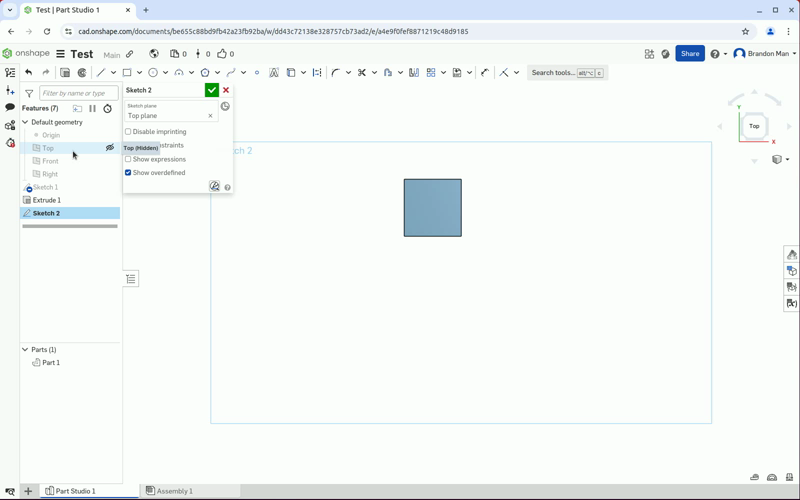
mouse_move(73, 352)
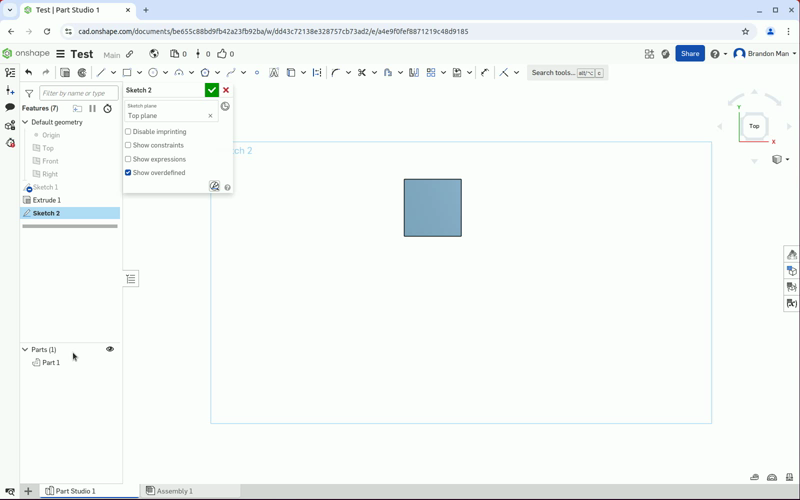
key(y)
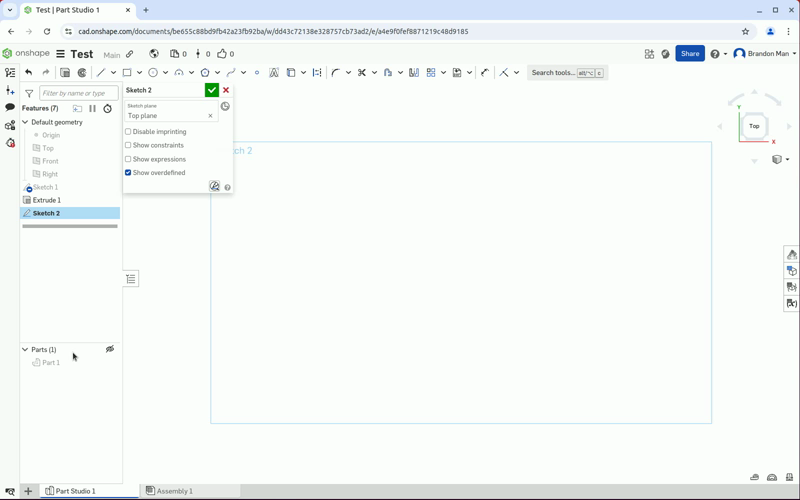
key(l)
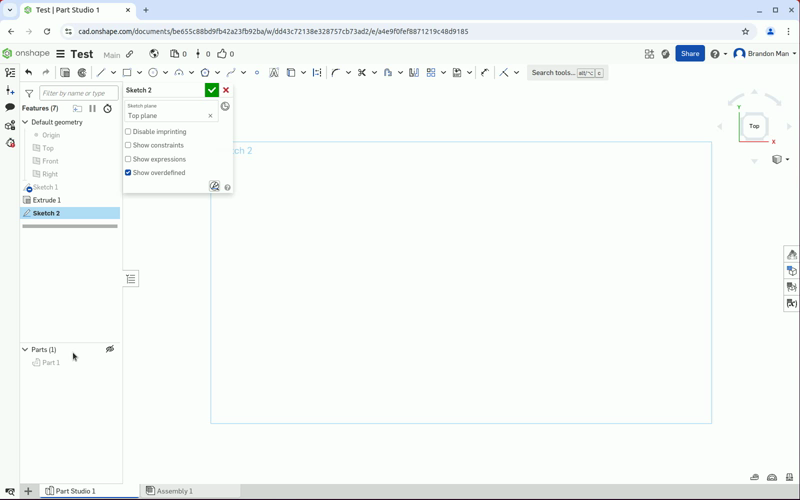
key_down(shift)
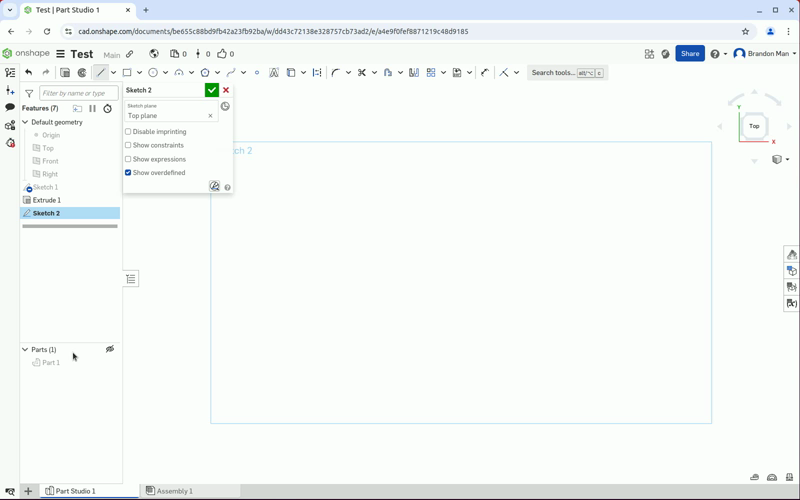
mouse_move(404, 236)
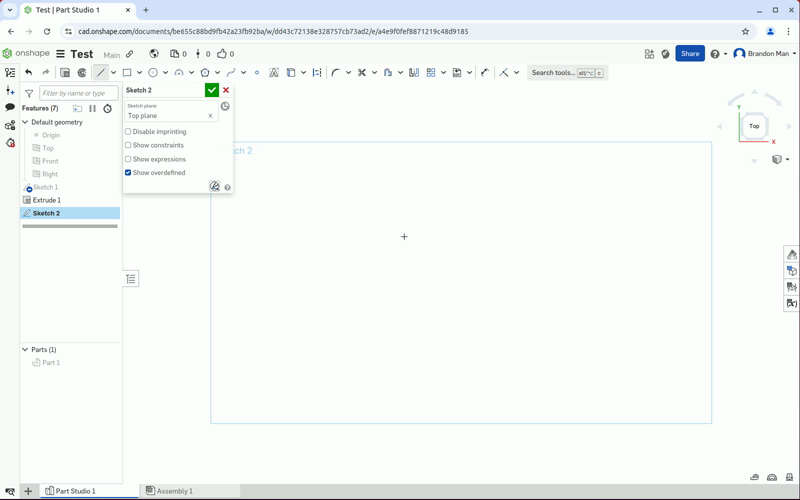
click(404, 236)
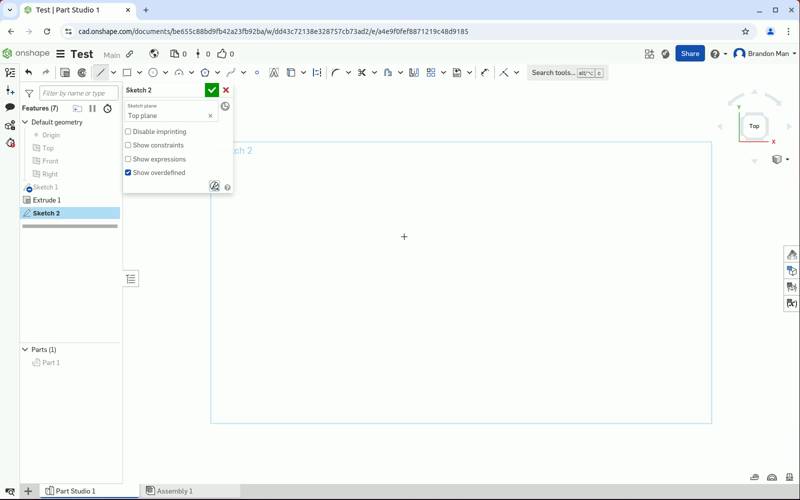
key_up(shift)
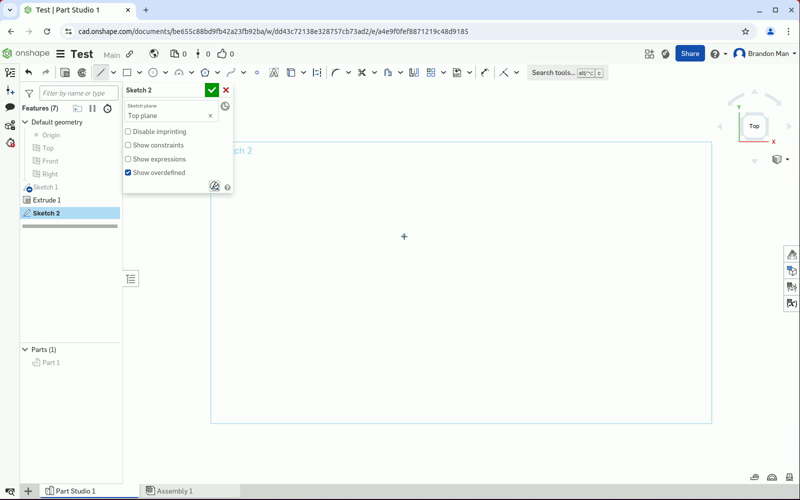
key_down(shift)
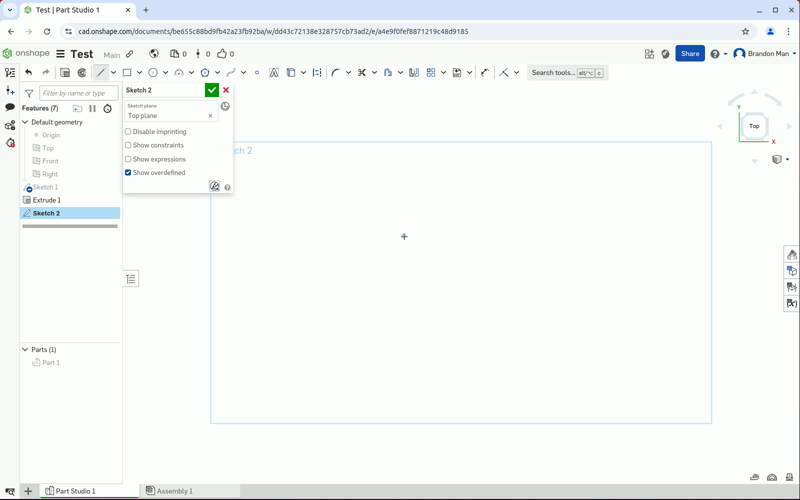
mouse_move(434, 236)
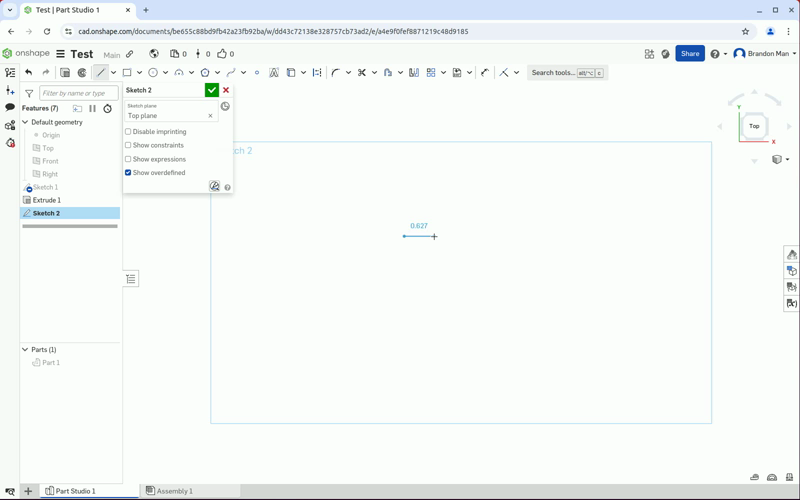
mouse_move(461, 236)
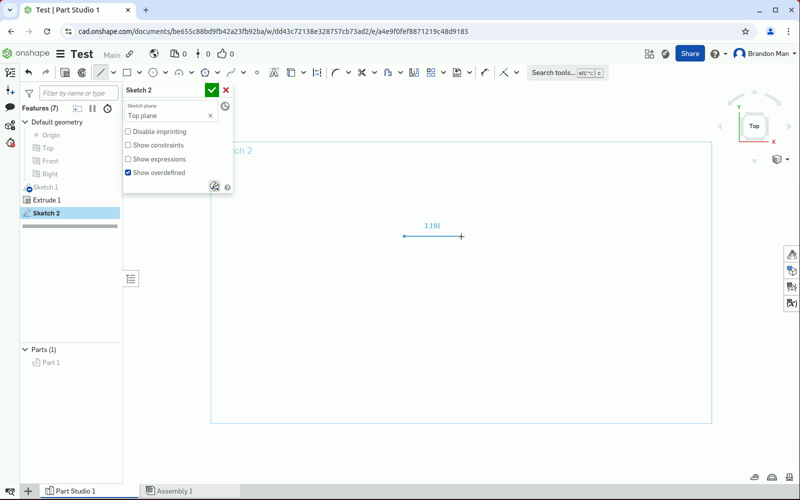
click(461, 236)
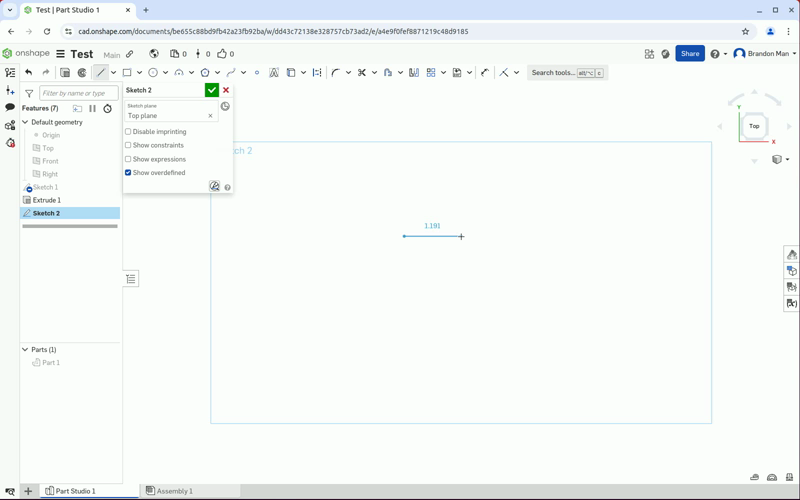
key_up(shift)
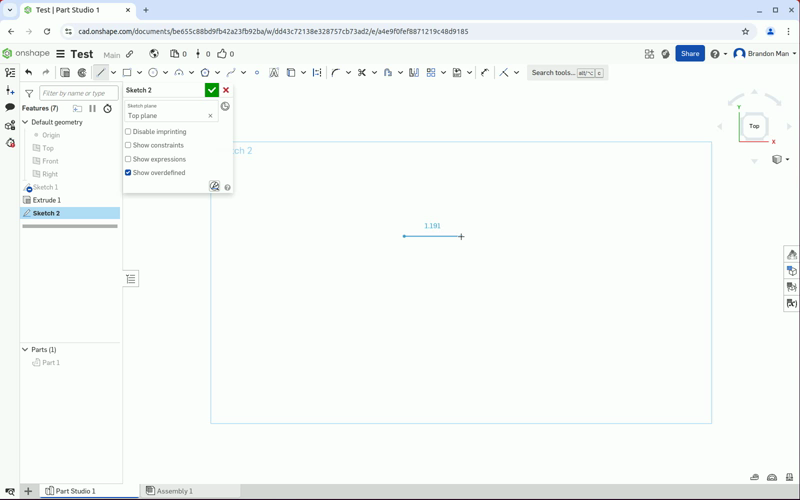
key_down(shift)
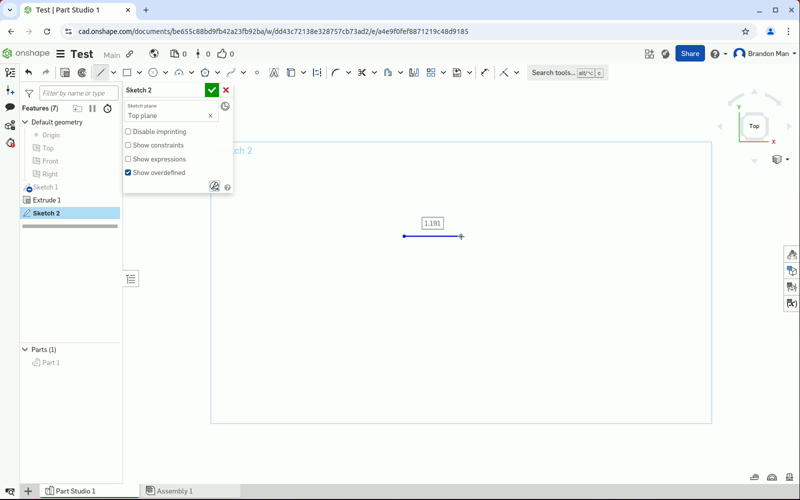
mouse_move(491, 236)
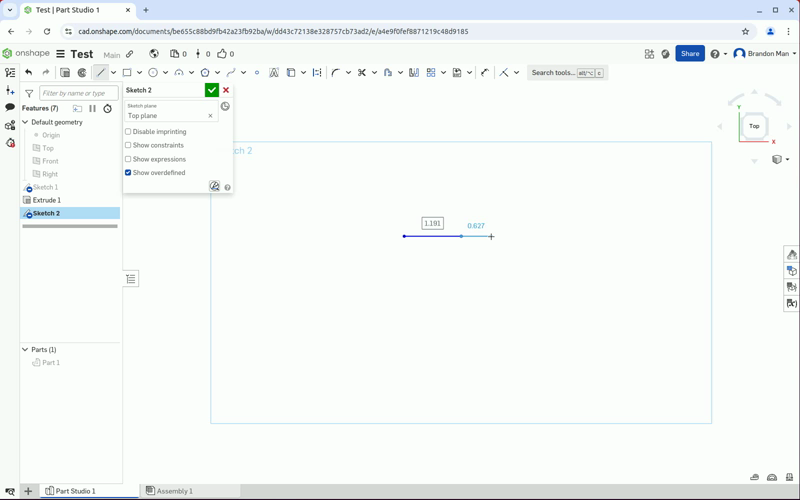
mouse_move(461, 179)
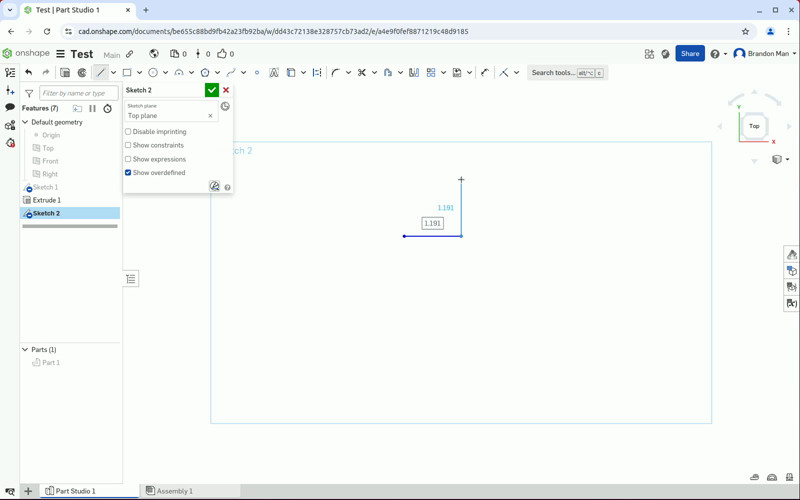
click(461, 179)
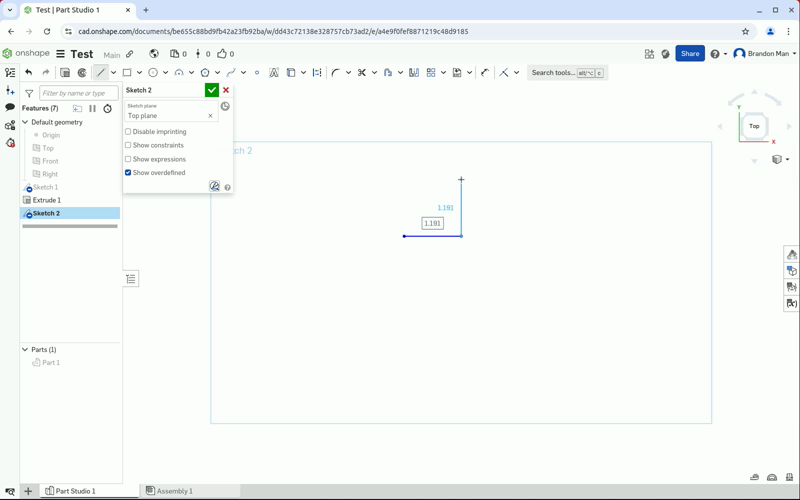
key_up(shift)
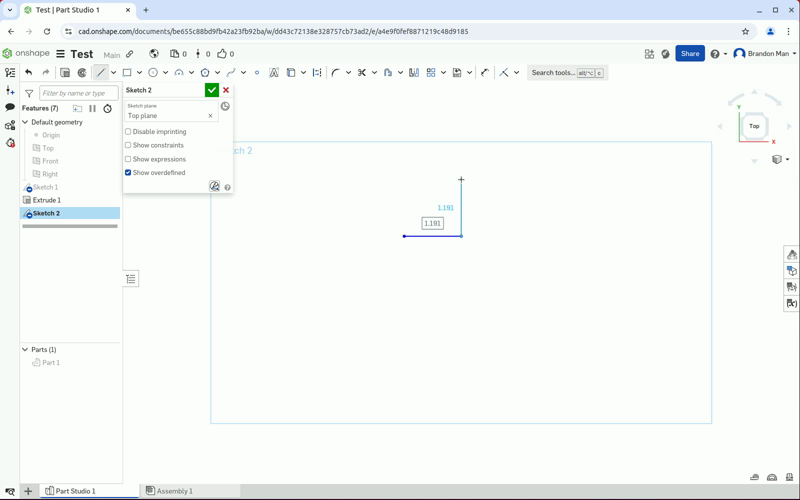
key_down(shift)
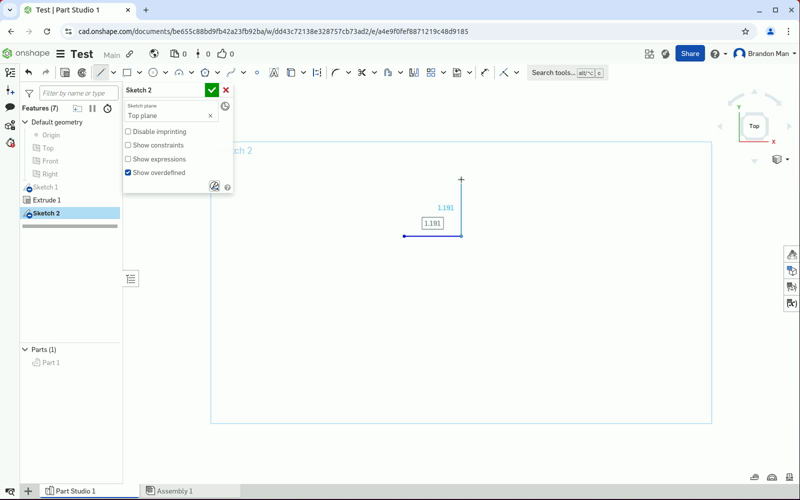
mouse_move(491, 179)
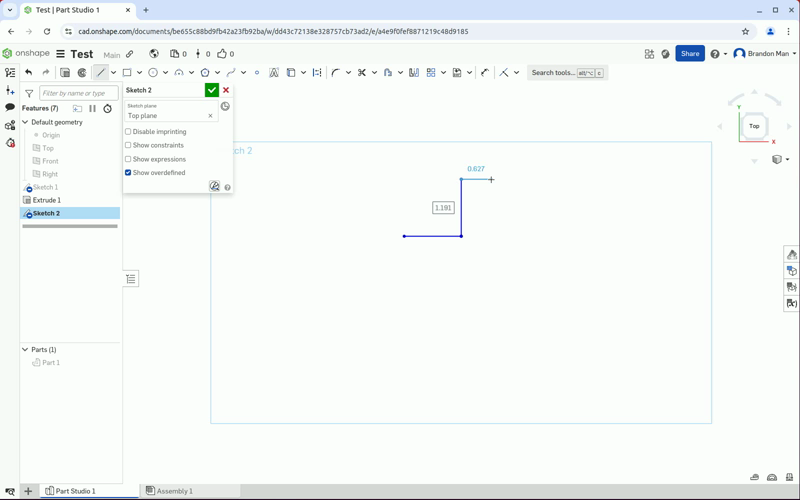
mouse_move(404, 179)
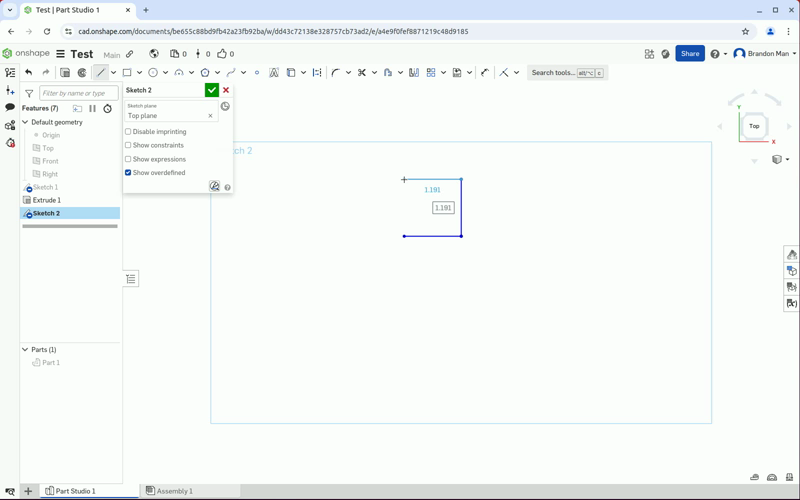
click(404, 179)
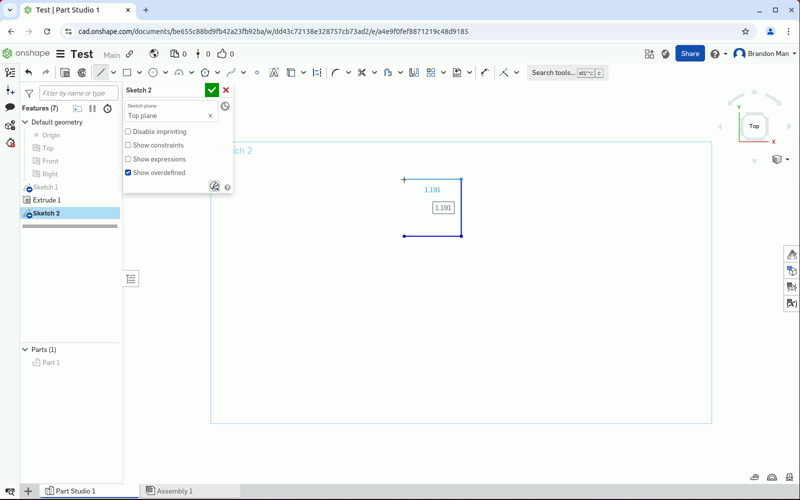
key_up(shift)
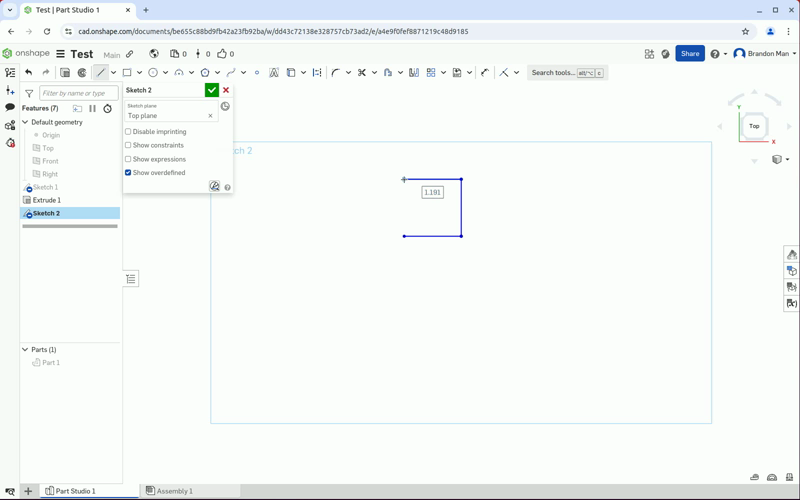
mouse_move(434, 179)
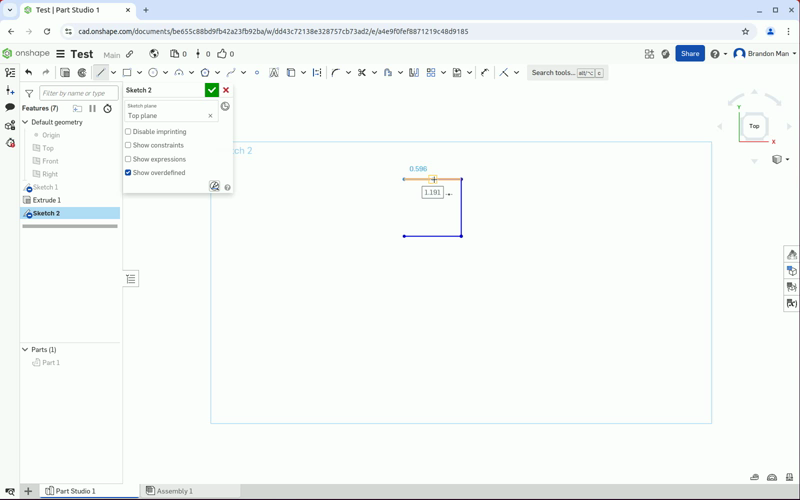
key_down(shift)
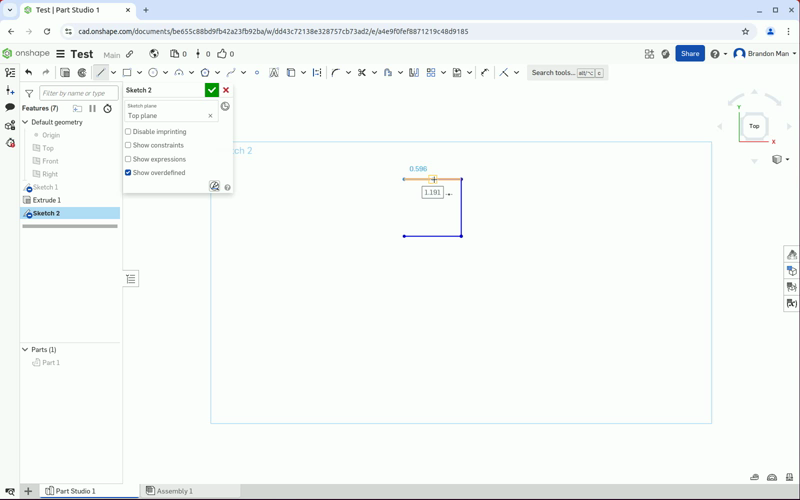
mouse_move(404, 236)
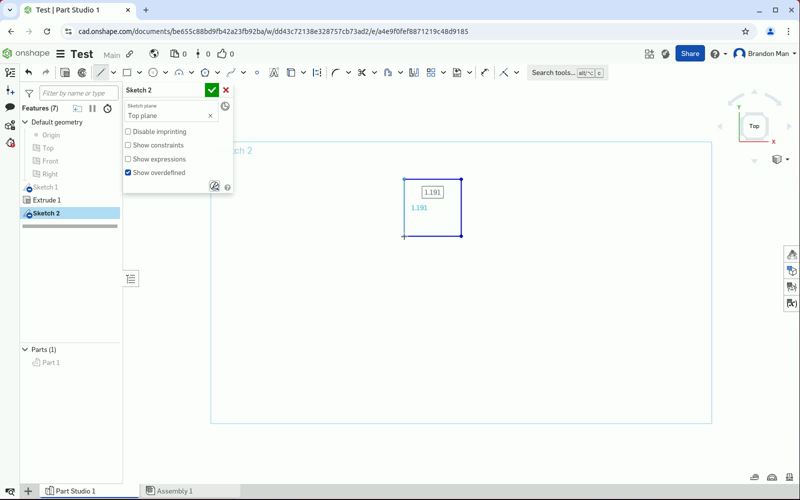
key_up(shift)
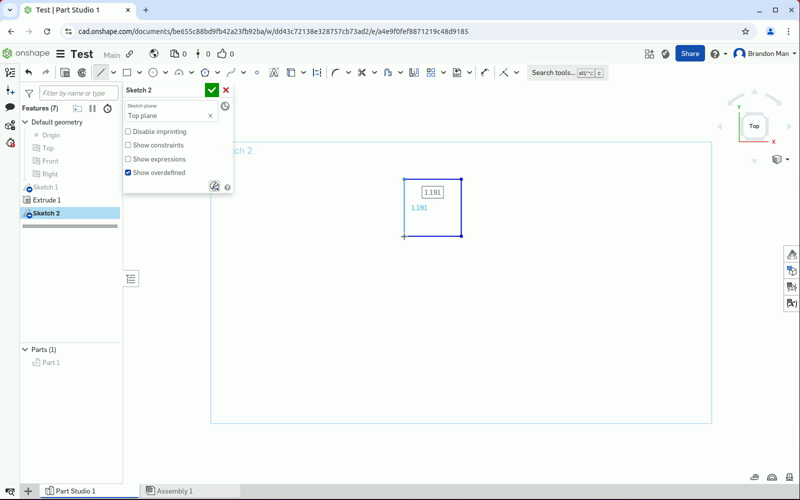
click(404, 236)
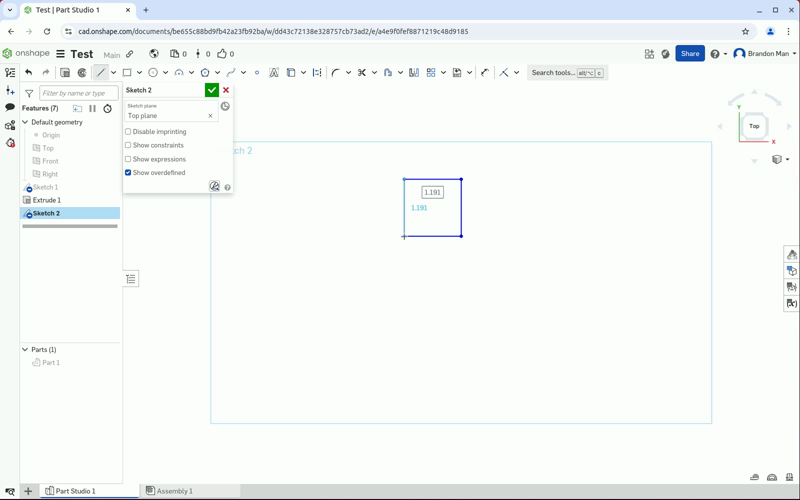
key(esc)
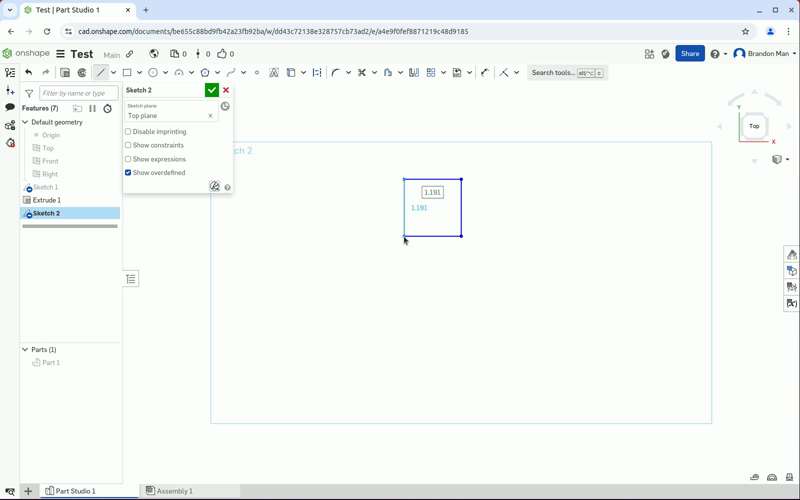
mouse_move(423, 197)
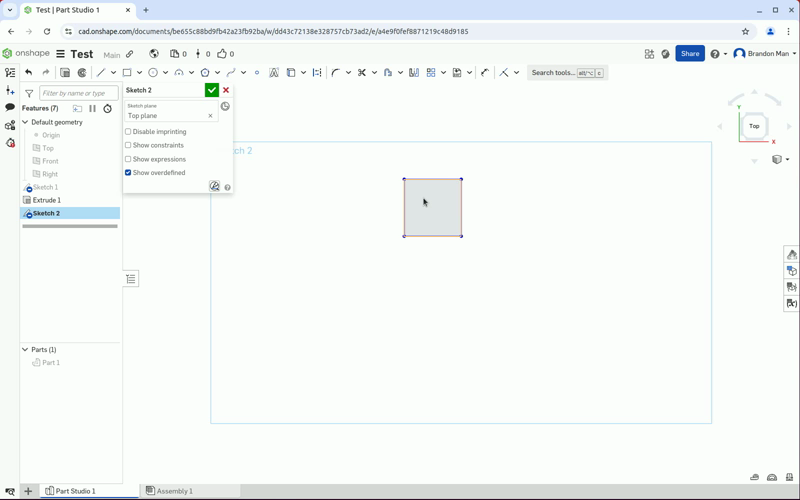
click(423, 197)
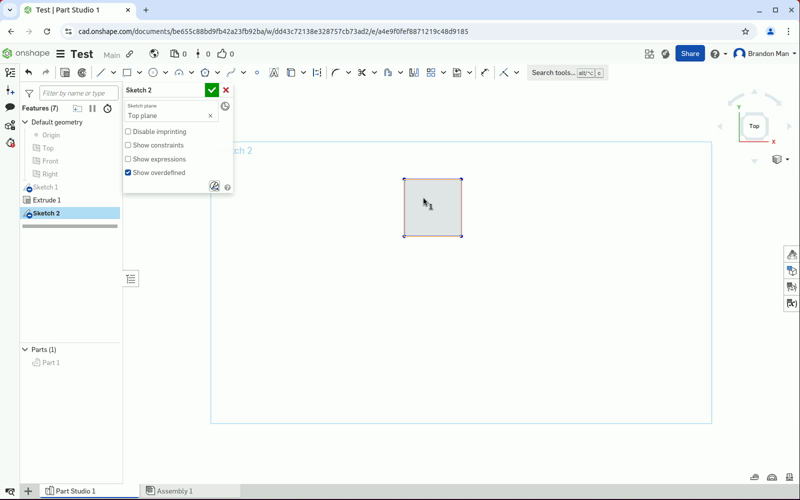
mouse_move(73, 352)
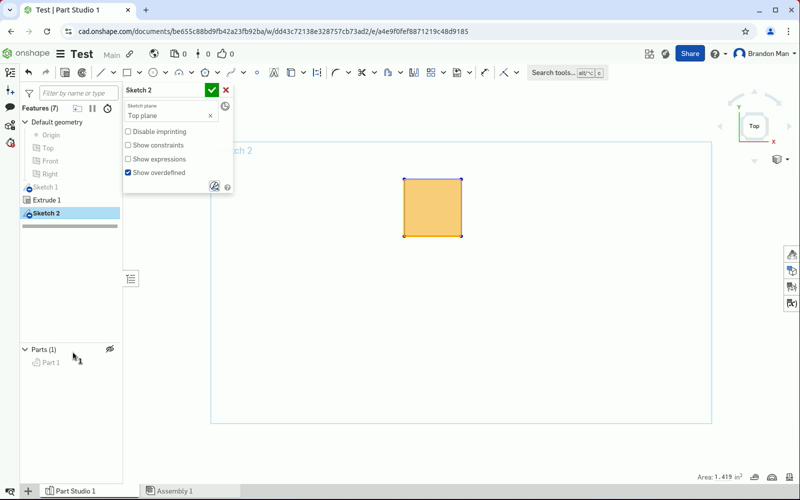
key(shift+y)
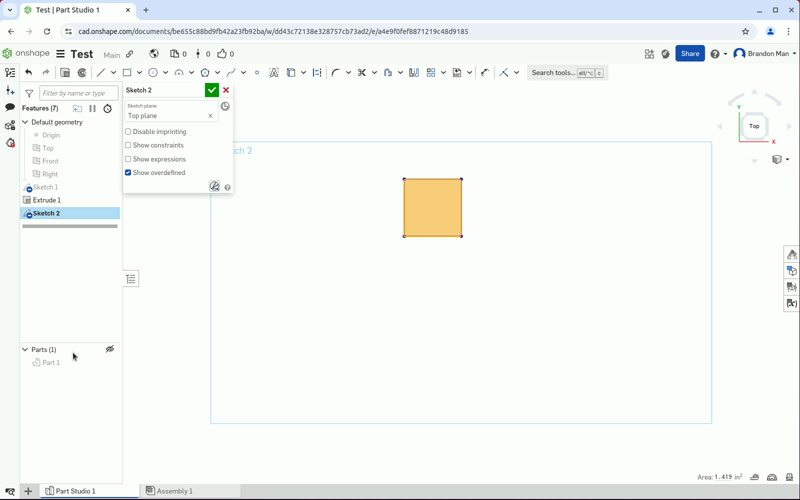
key(shift+e)
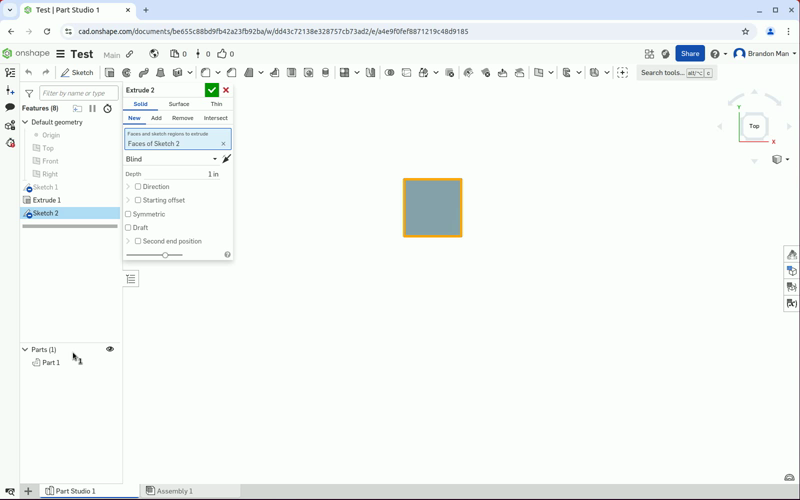
mouse_move(143, 106)
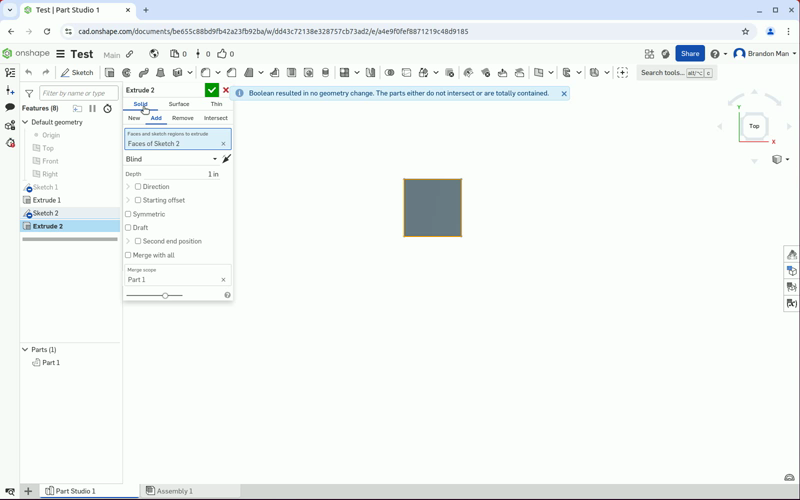
click(143, 106)
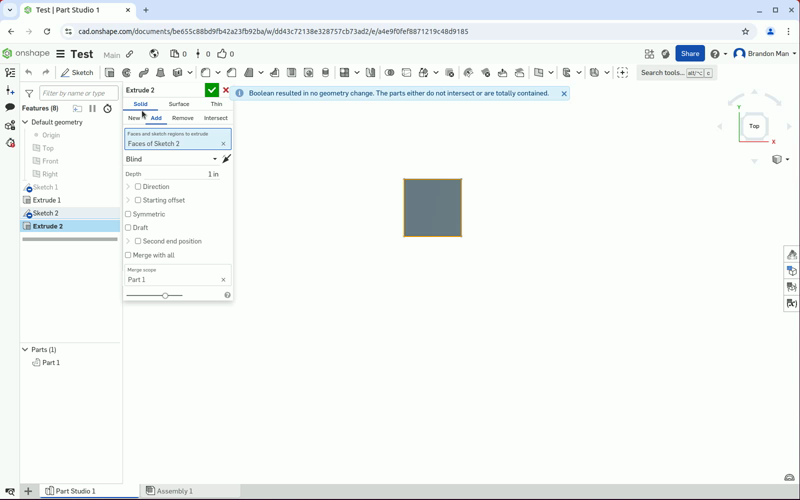
mouse_move(137, 120)
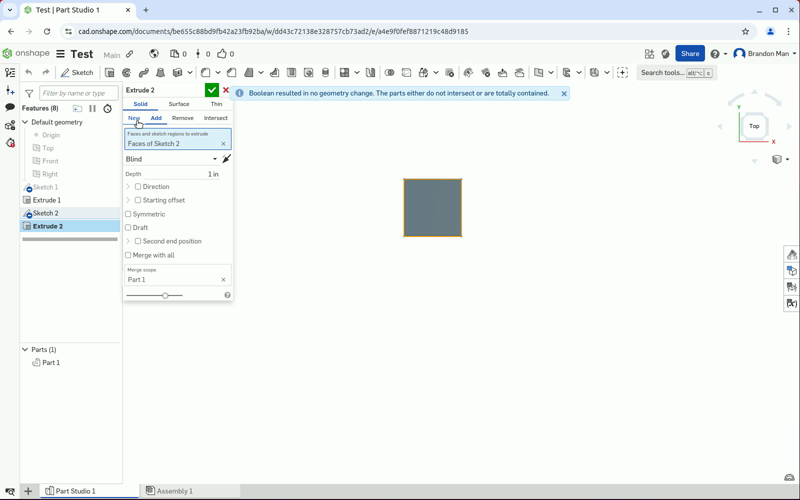
click(137, 120)
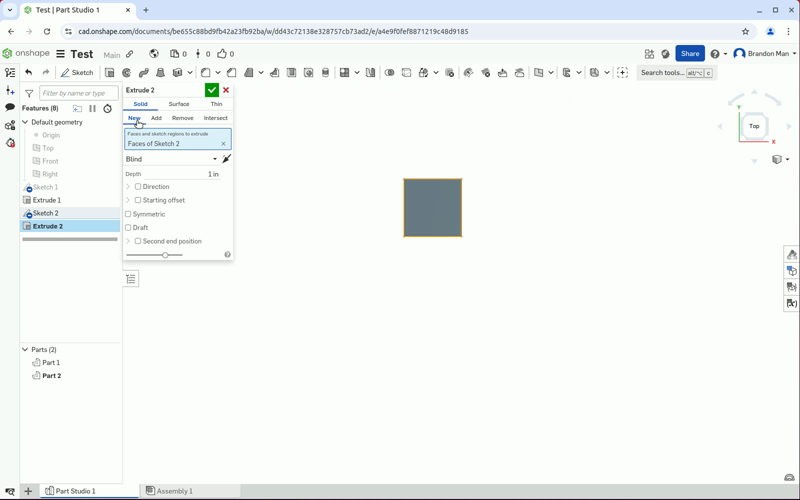
key(tab, 4)
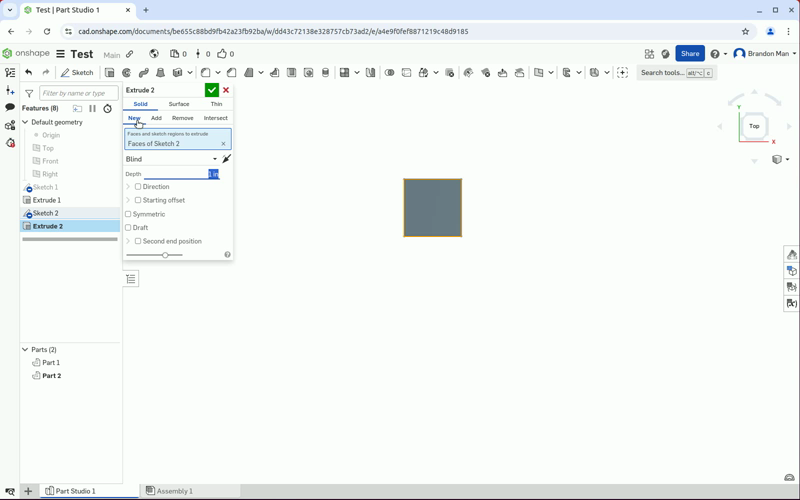
text(1.176)
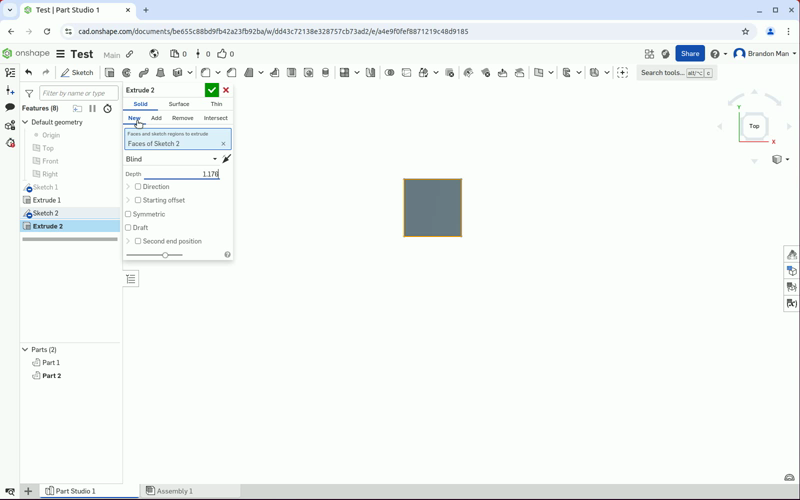
key(enter)
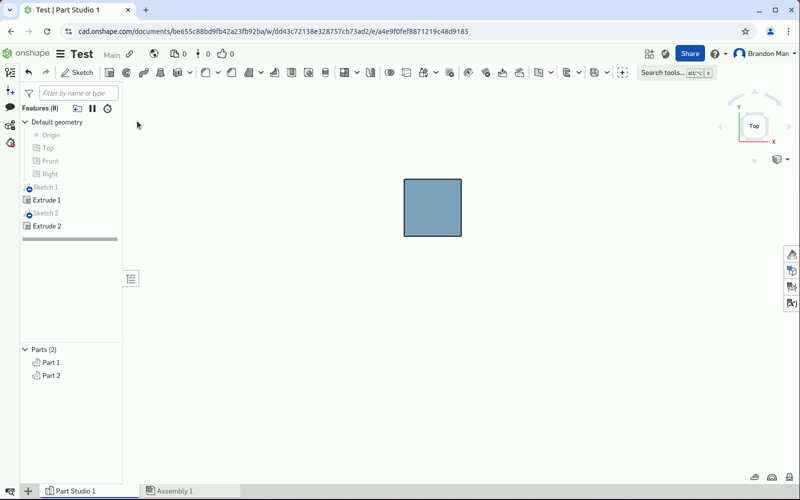
key(shift+h)
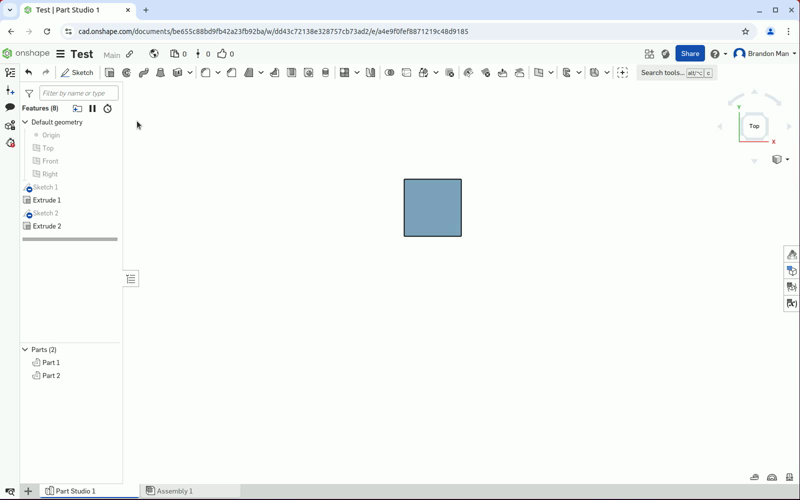
key(shift+h)
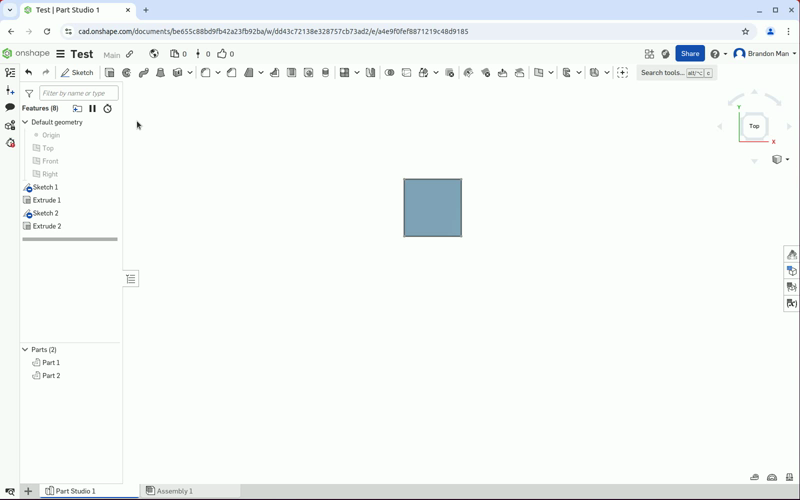
key(shift+7)
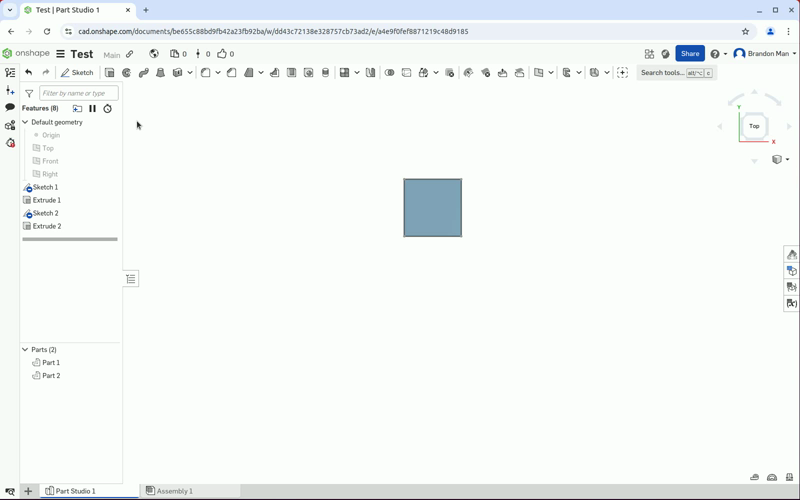
key(up, 3)
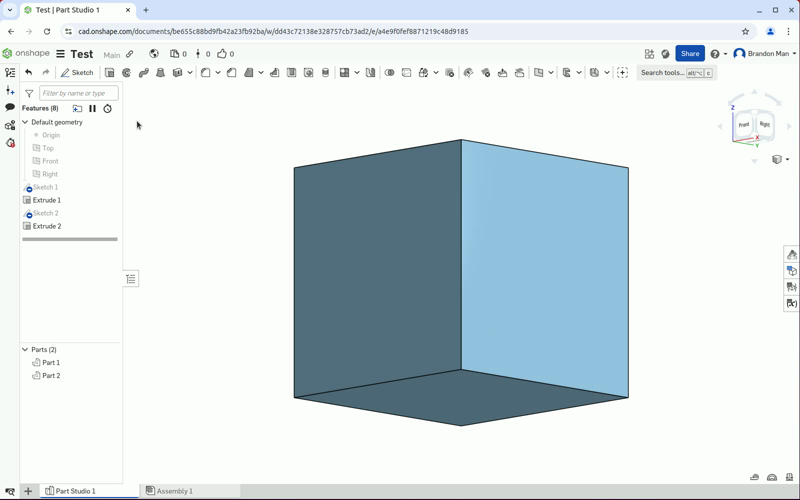
key(left, 3)
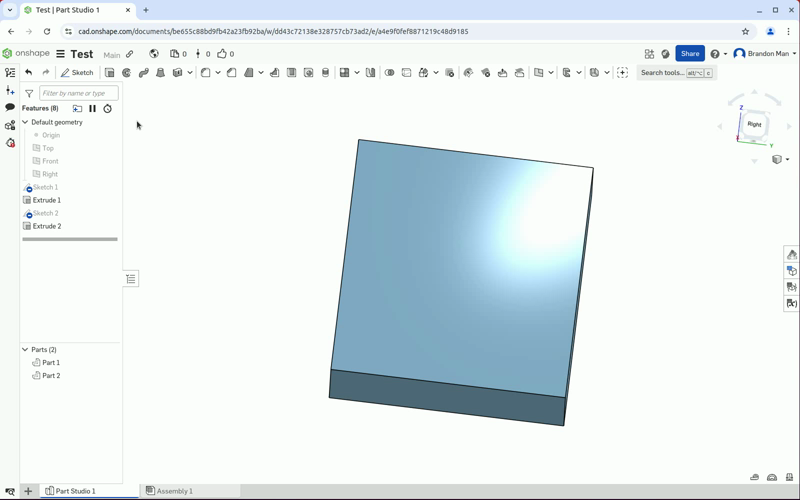
key(right, 3)
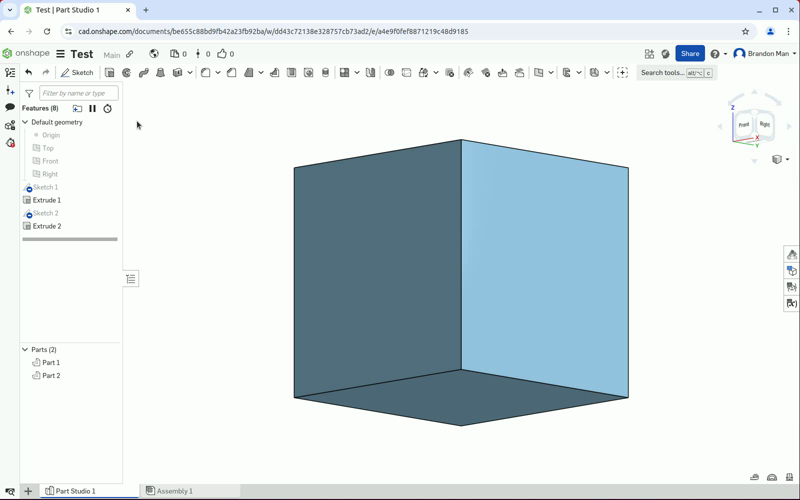
key(down, 3)
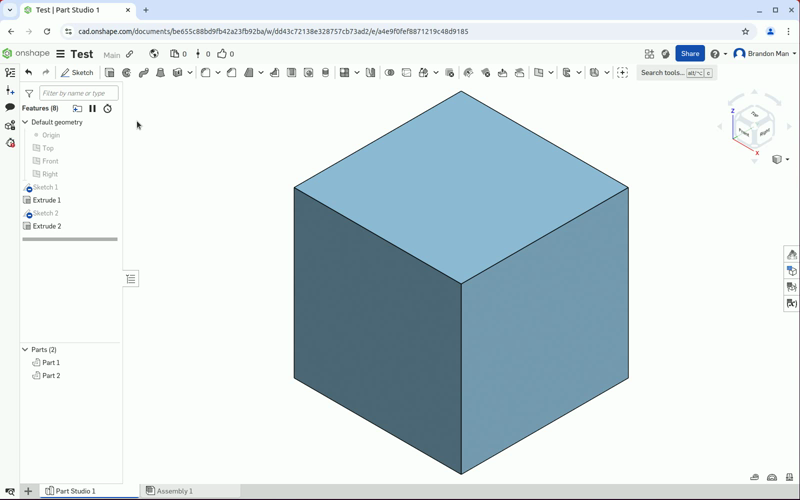
mouse_move(73, 189)
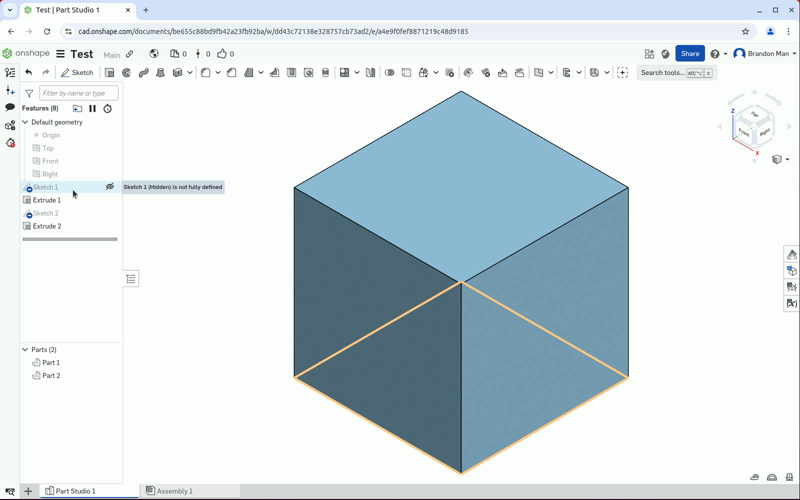
click(73, 189)